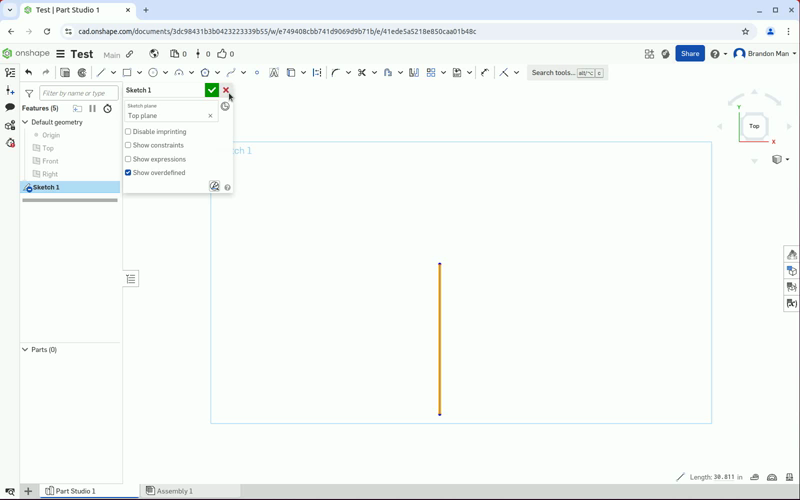
key(shift+h)
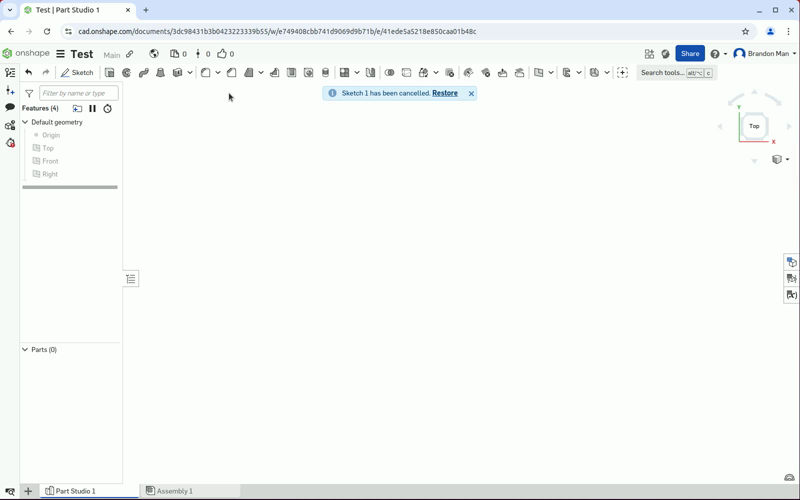
mouse_move(73, 352)
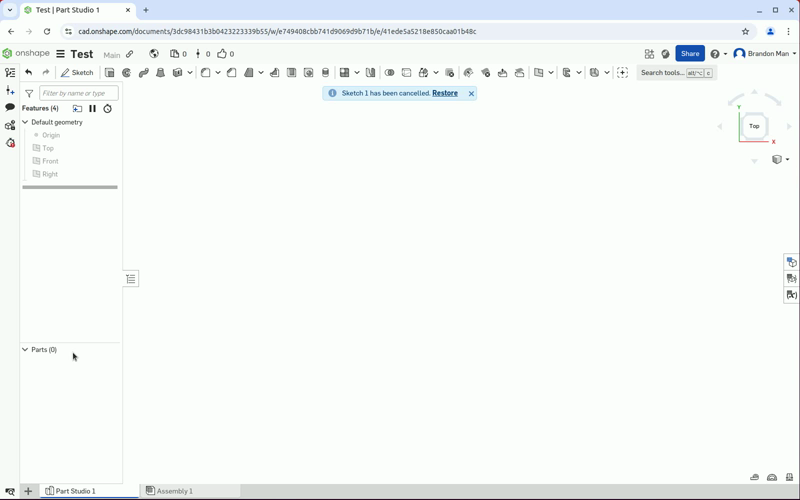
key(y)
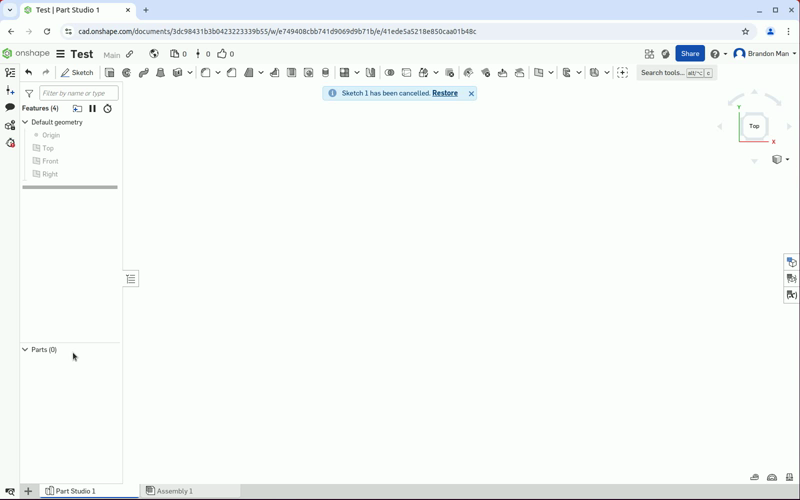
key(shift+p)
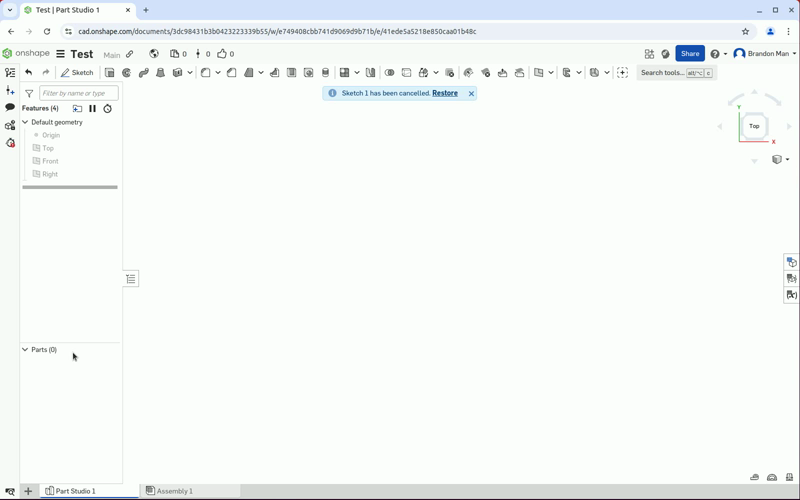
key(space)
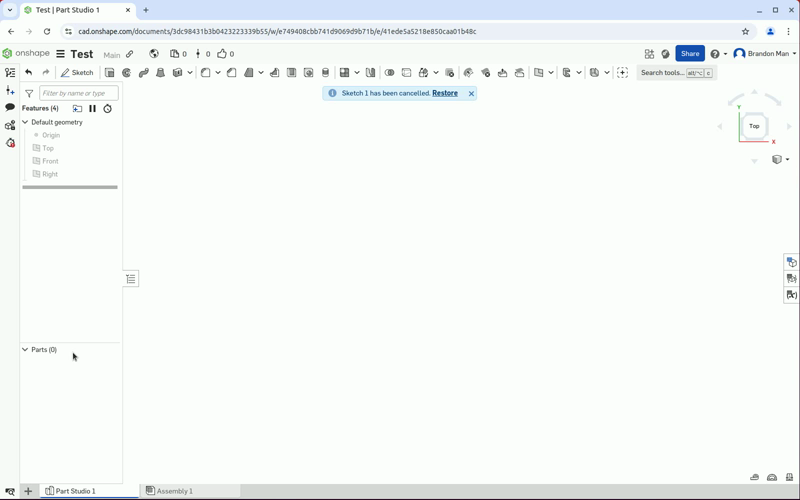
key_down(shift)
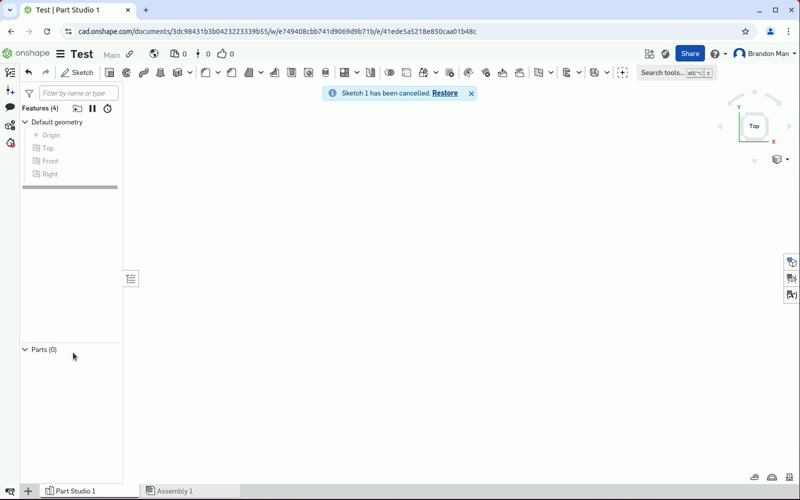
key(up)
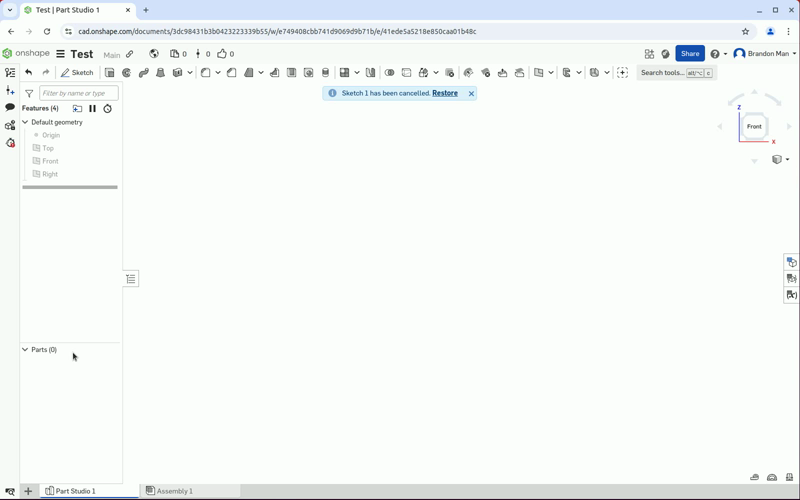
key_up(shift)
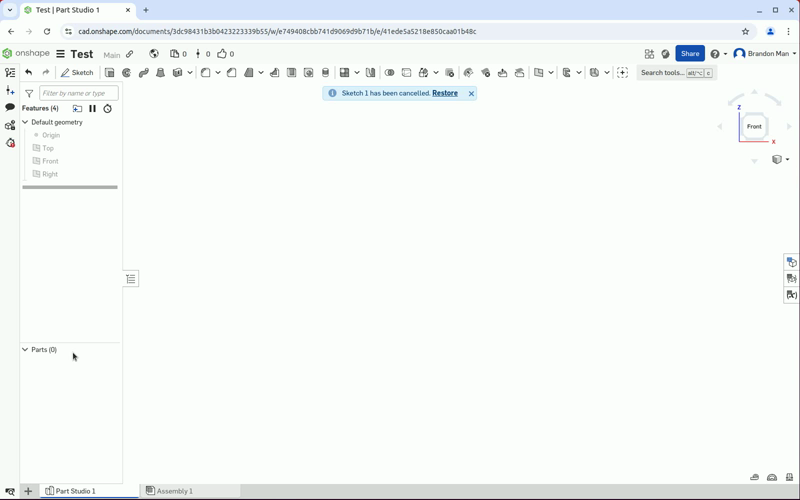
mouse_move(73, 352)
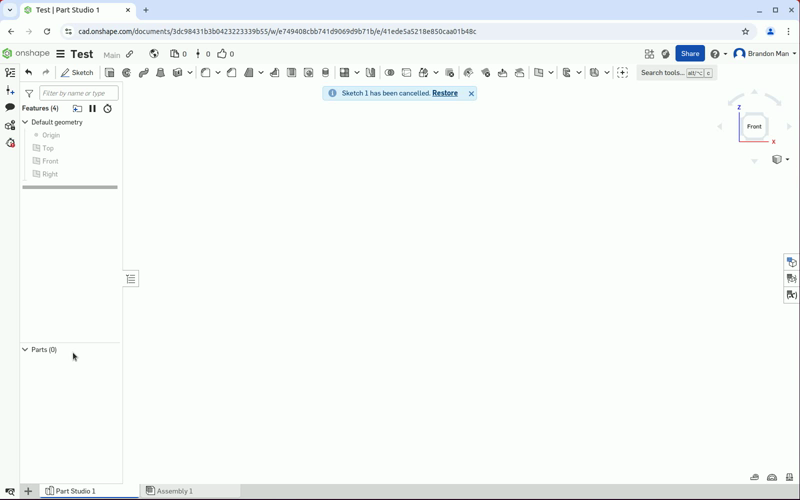
key(shift+y)
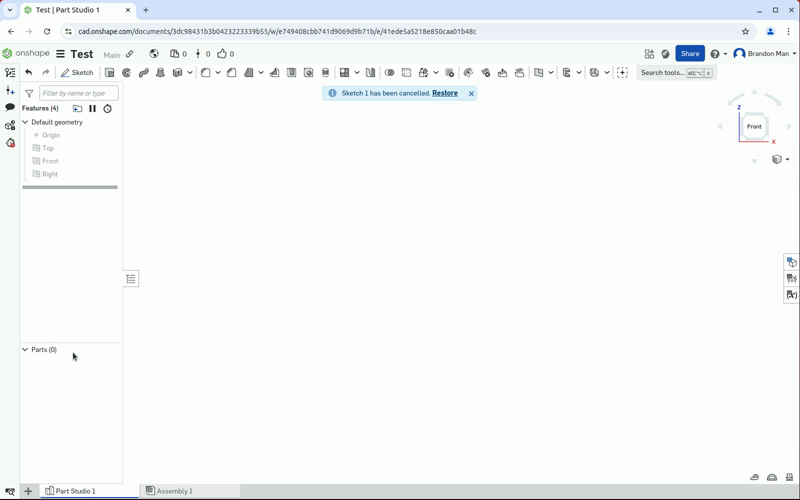
key(shift+s)
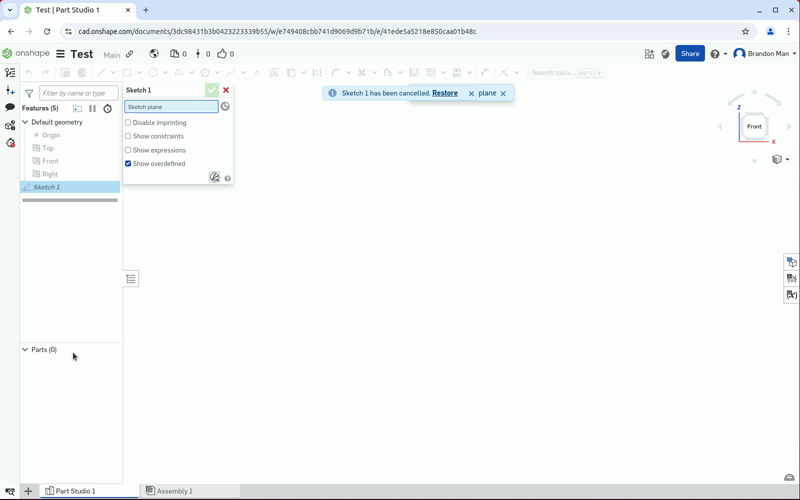
mouse_move(73, 163)
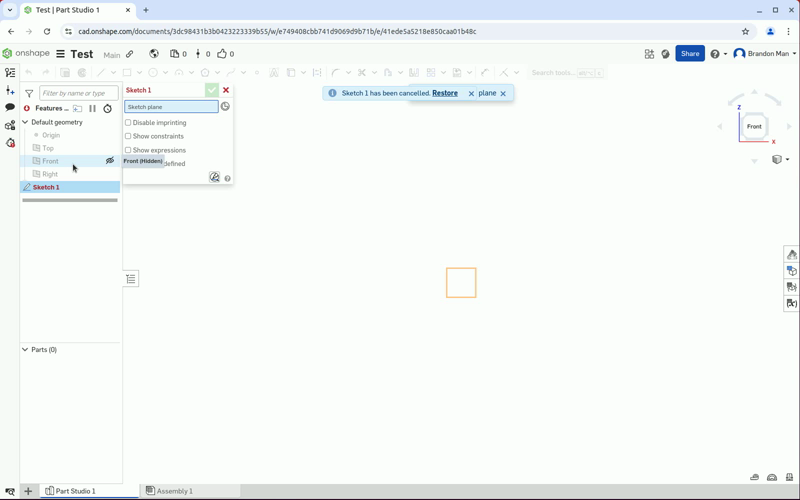
click(73, 163)
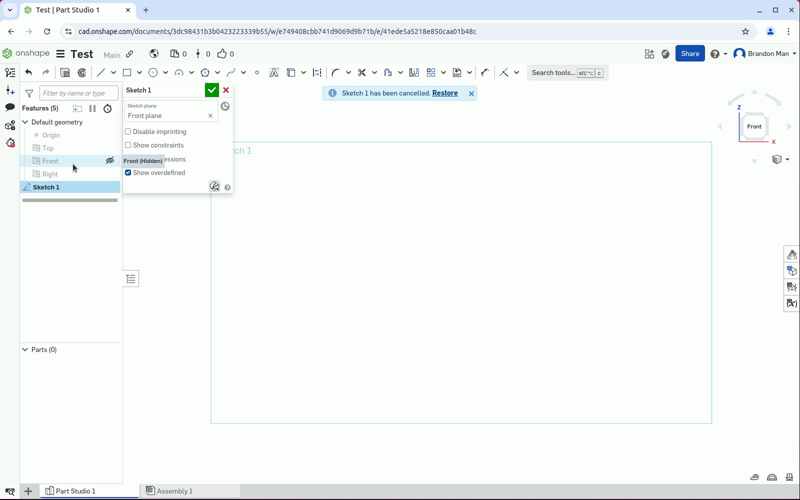
mouse_move(73, 352)
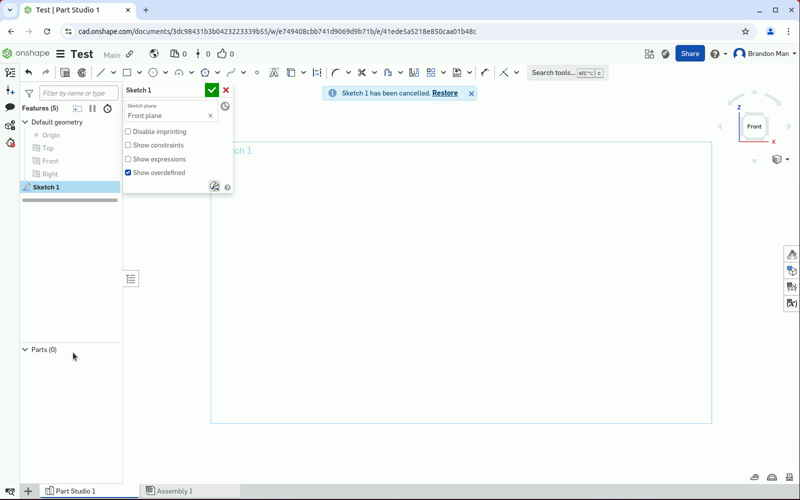
key(y)
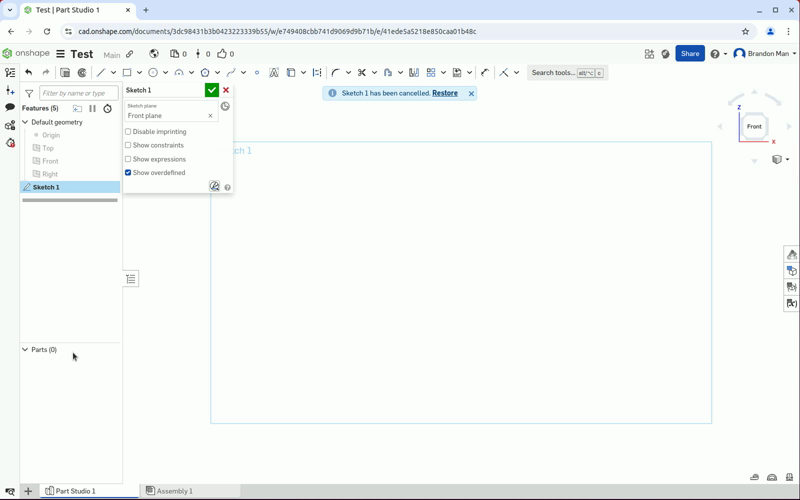
key(l)
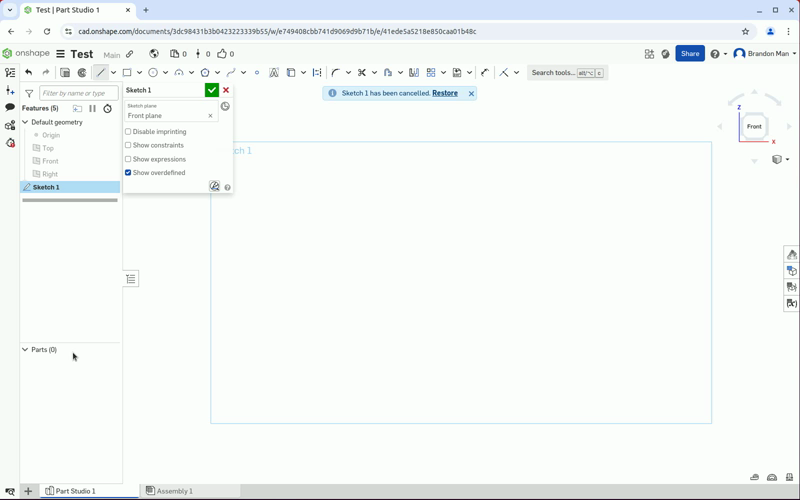
key_down(shift)
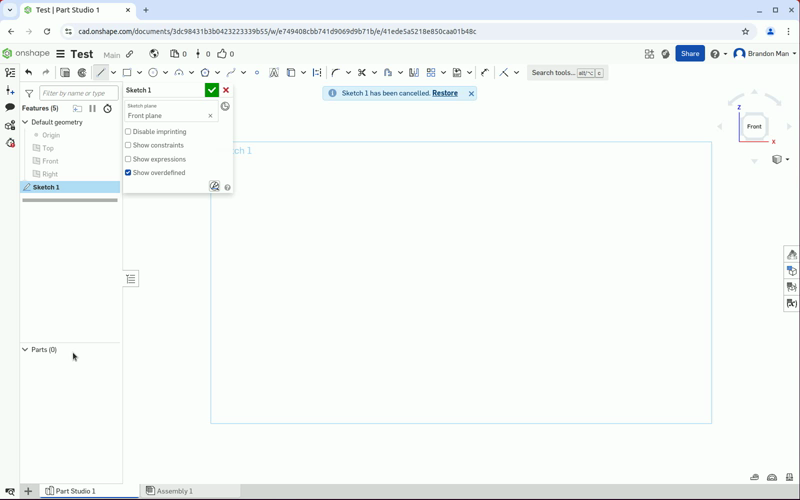
mouse_move(353, 282)
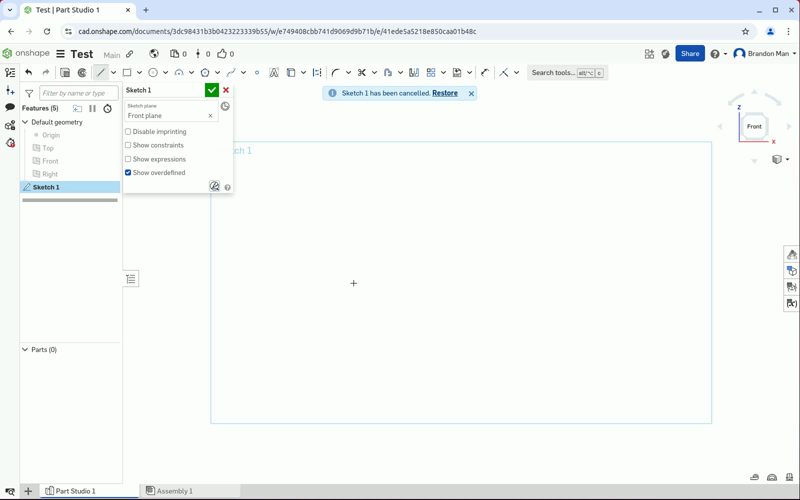
click(353, 282)
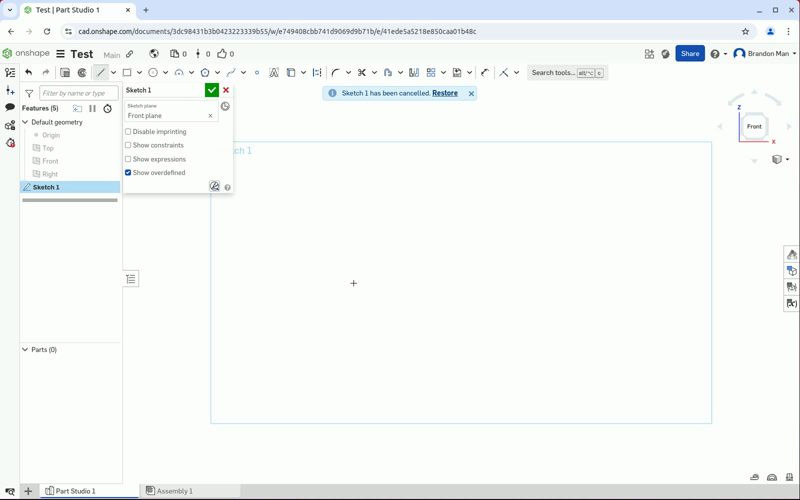
key_up(shift)
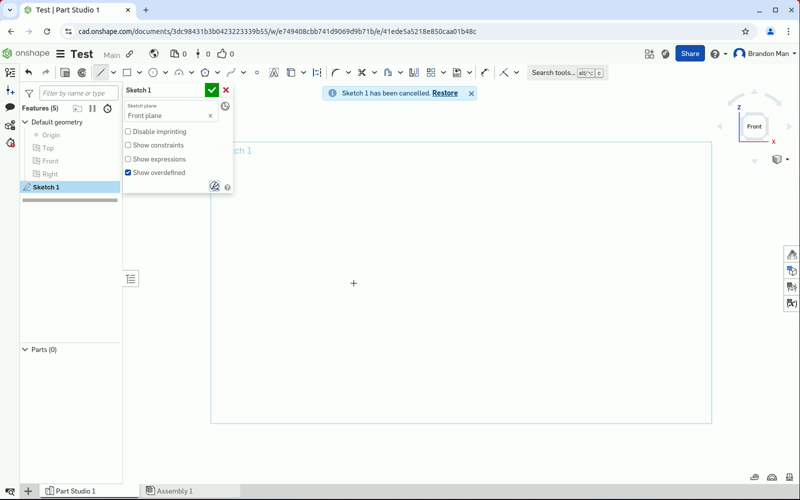
key_down(shift)
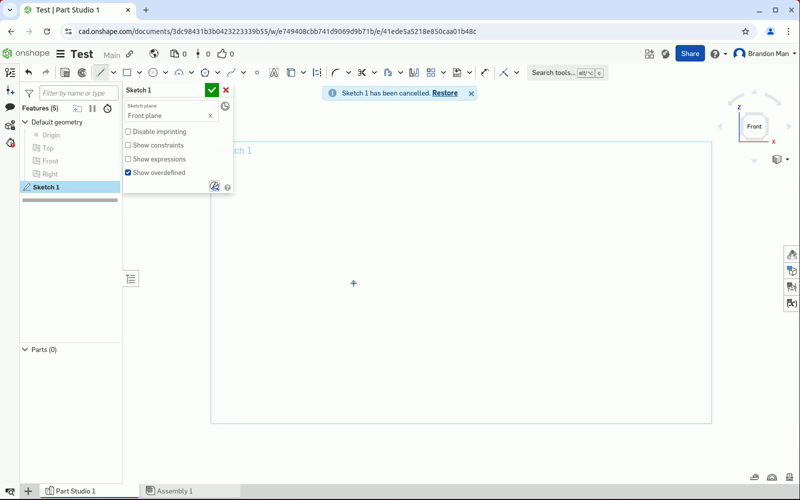
mouse_move(460, 282)
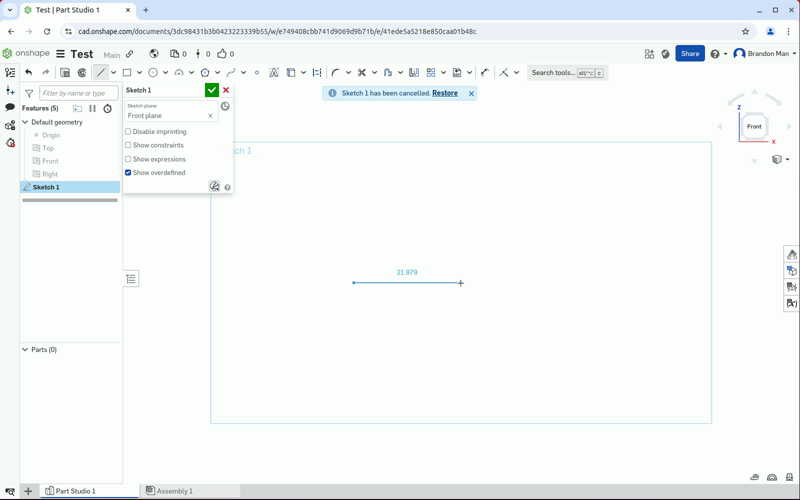
click(460, 282)
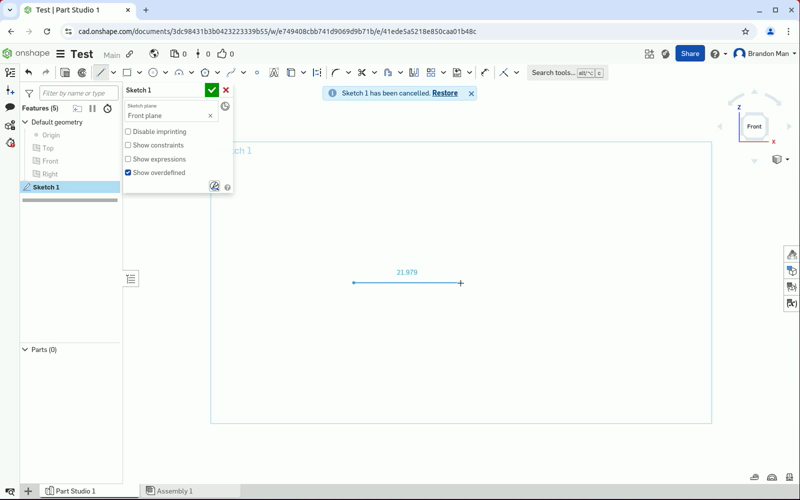
key_up(shift)
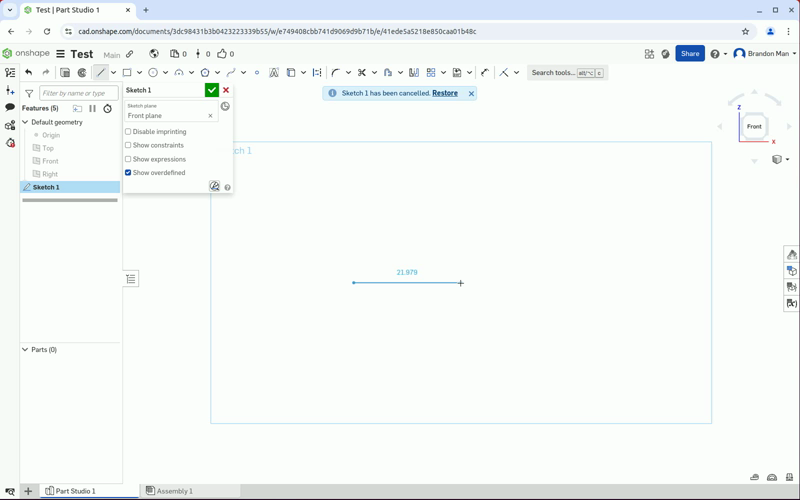
key_down(shift)
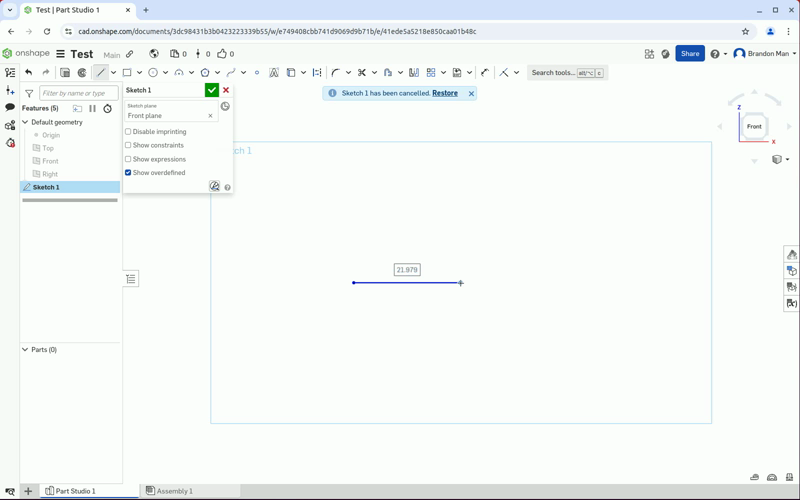
mouse_move(460, 176)
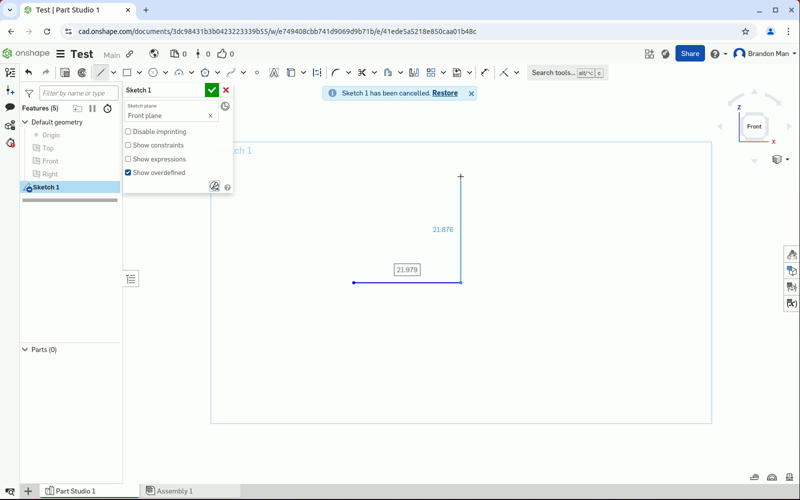
click(460, 176)
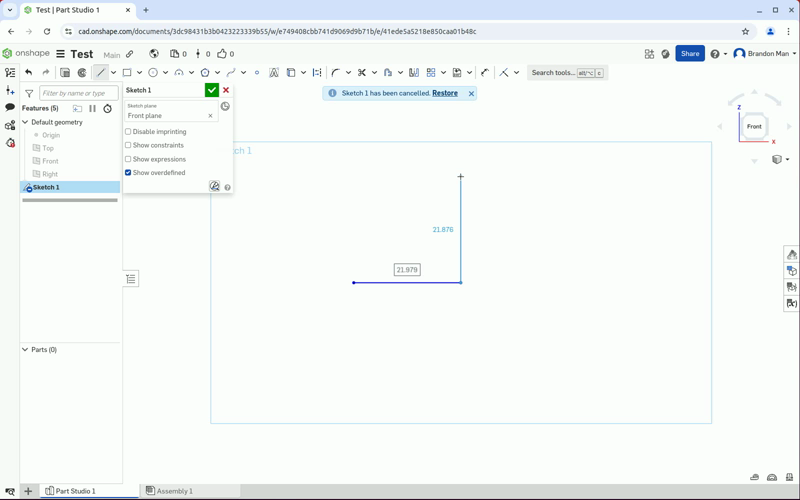
key_up(shift)
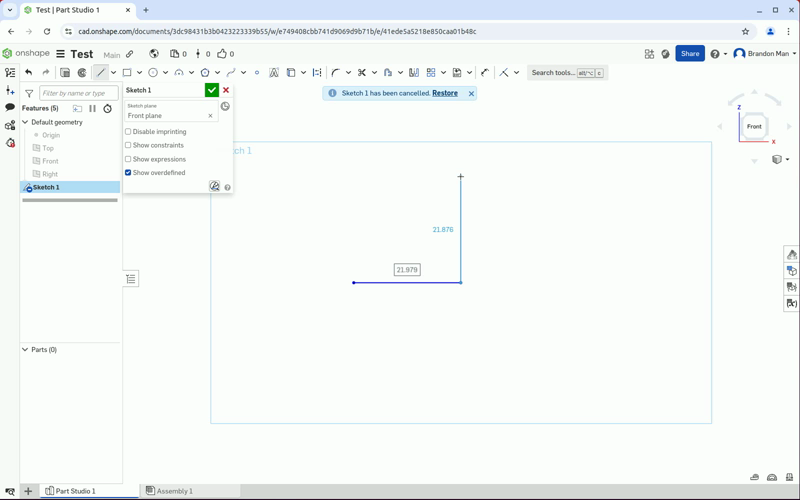
key_down(shift)
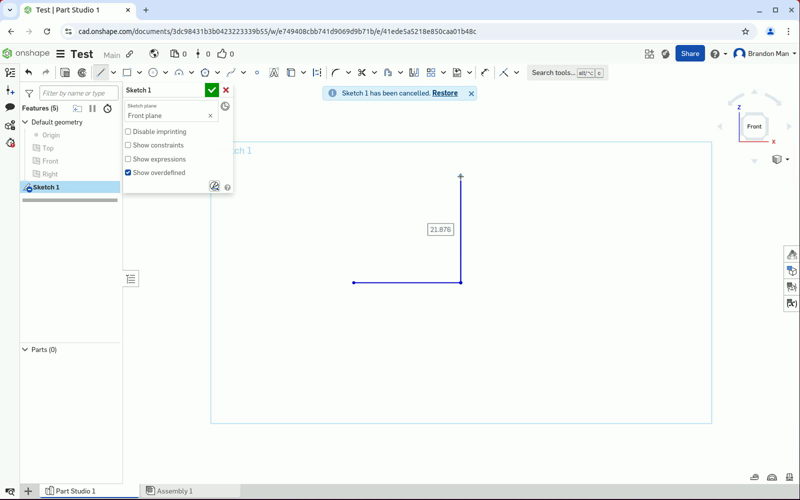
mouse_move(490, 176)
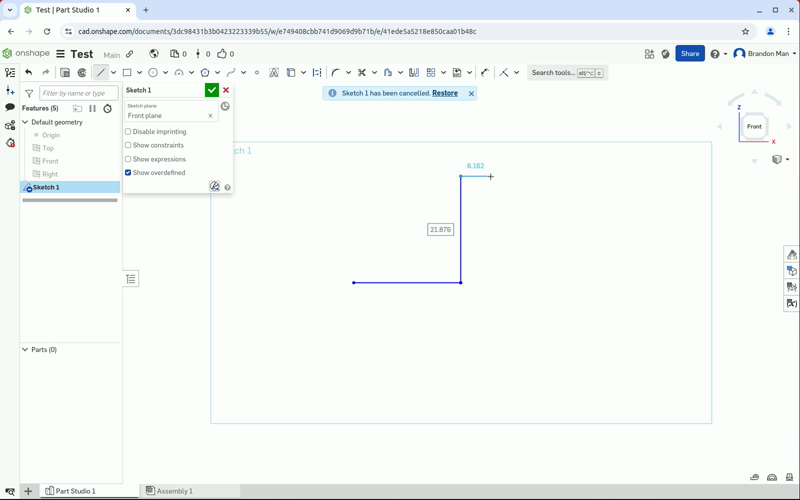
mouse_move(424, 176)
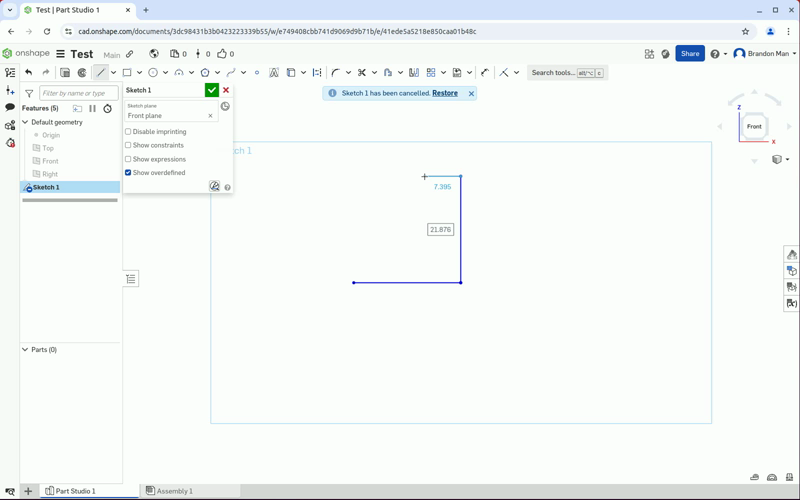
click(424, 176)
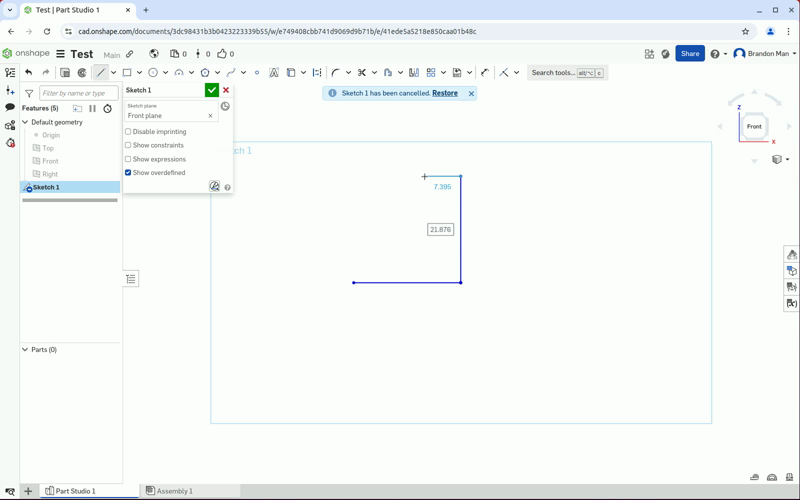
key_up(shift)
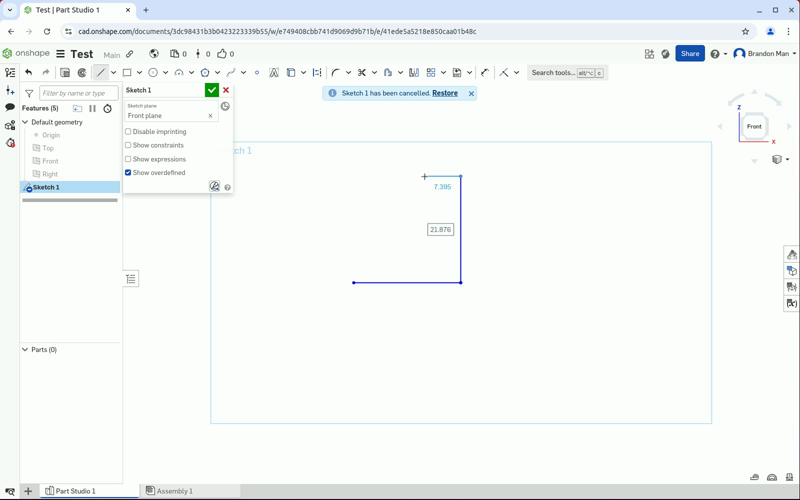
key_down(shift)
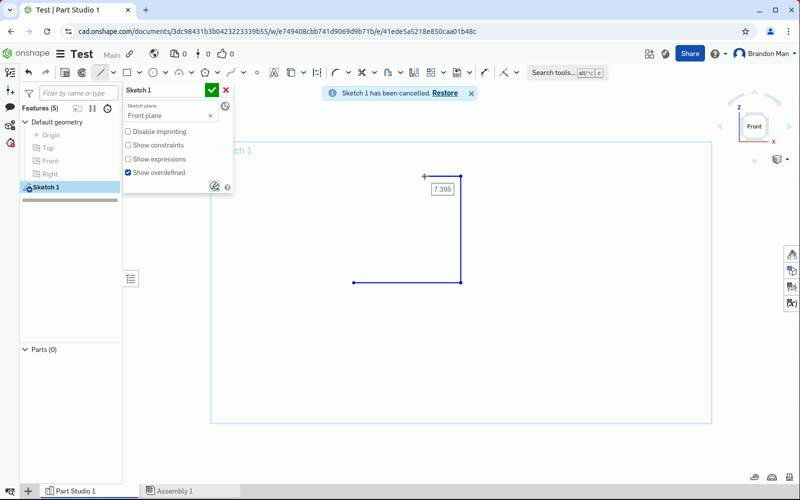
mouse_move(424, 246)
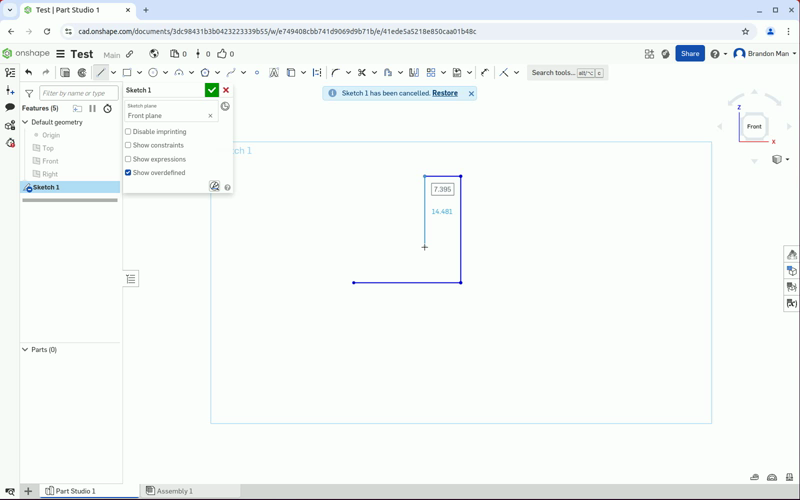
click(424, 246)
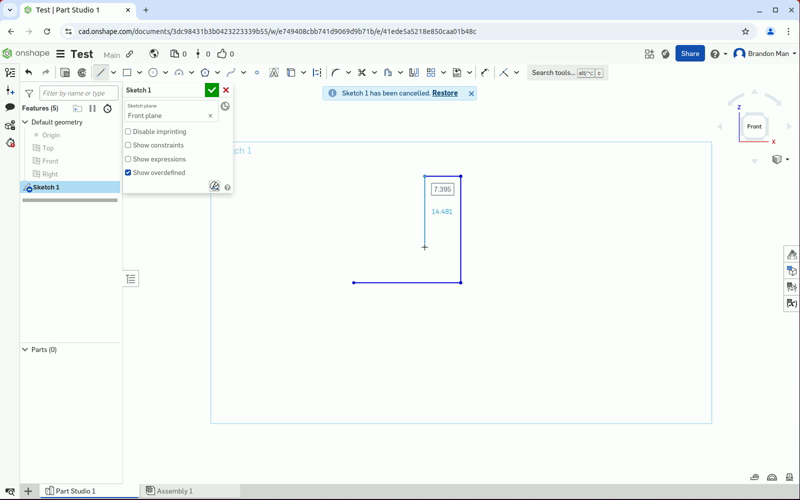
key_up(shift)
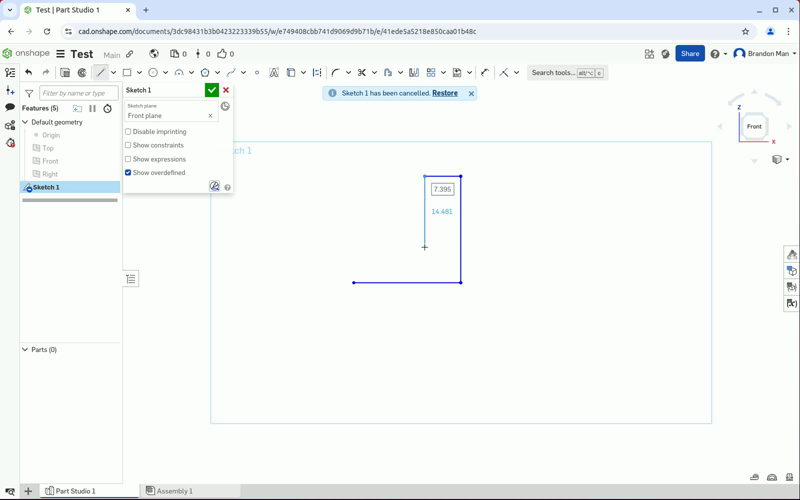
key_down(shift)
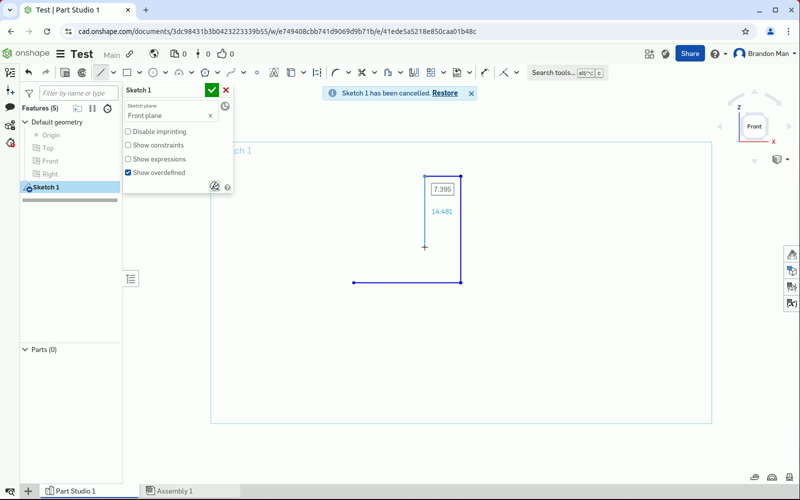
mouse_move(353, 246)
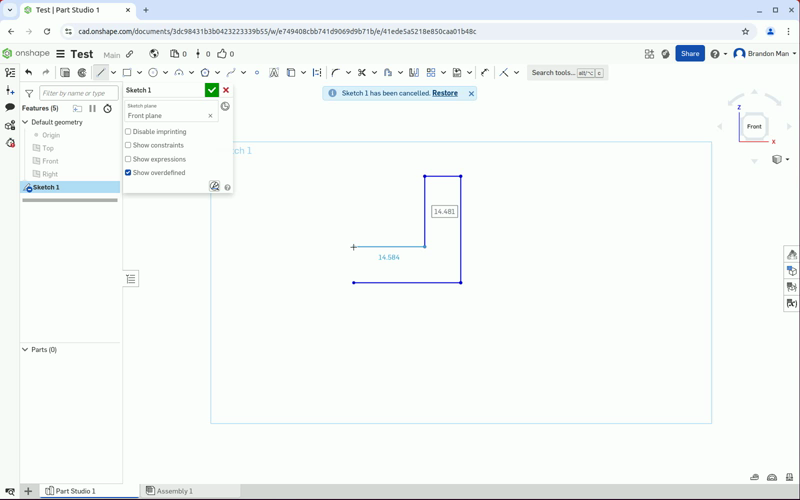
click(353, 246)
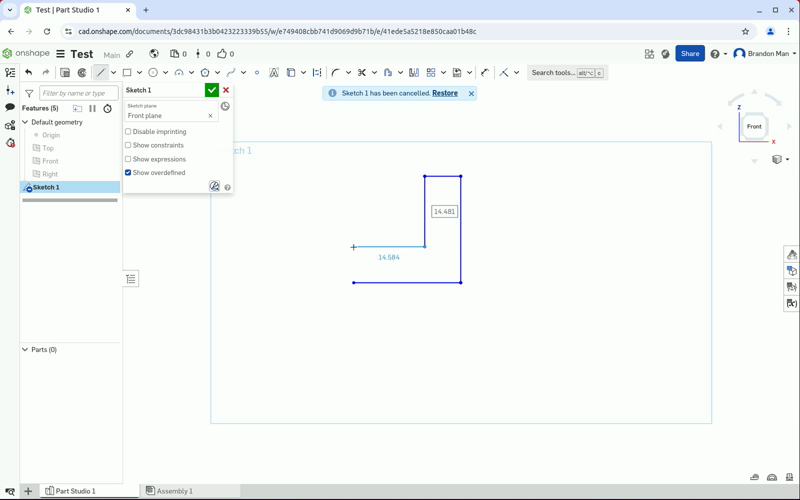
key_up(shift)
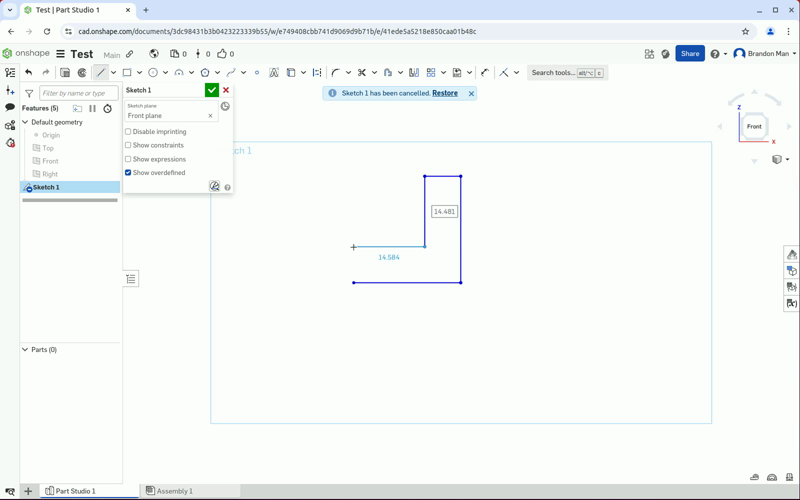
mouse_move(383, 246)
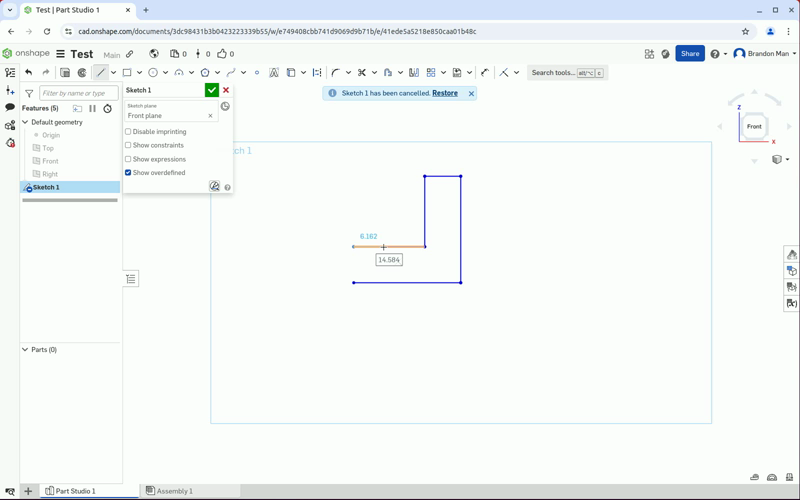
key_down(shift)
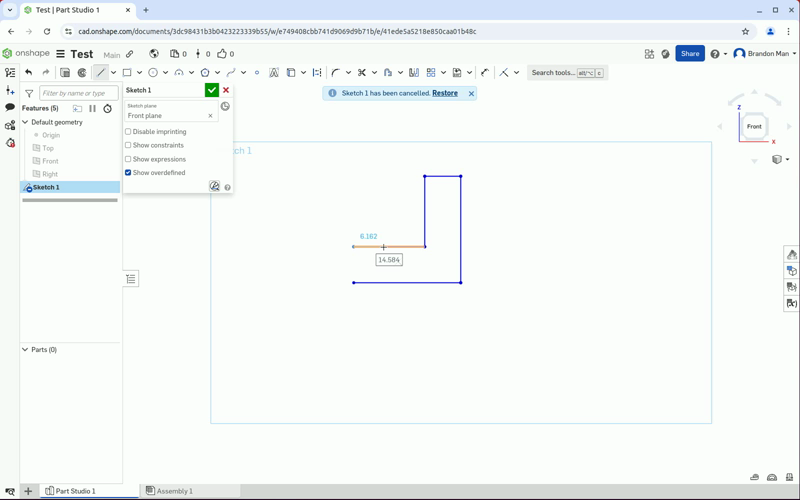
mouse_move(353, 282)
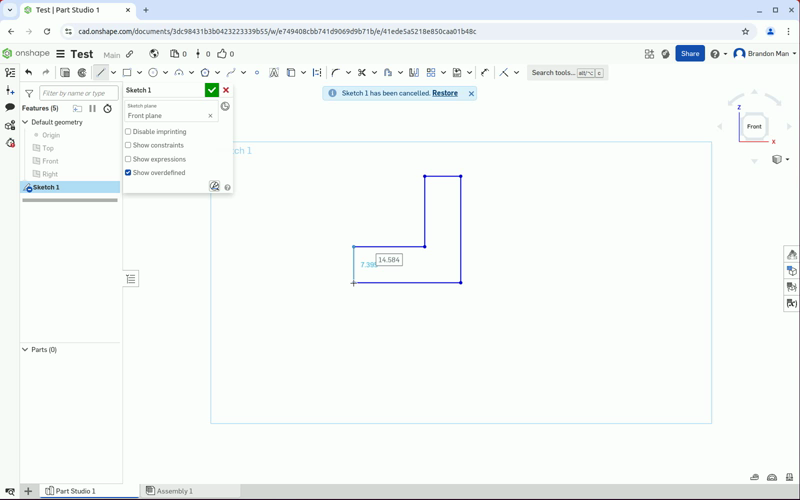
key_up(shift)
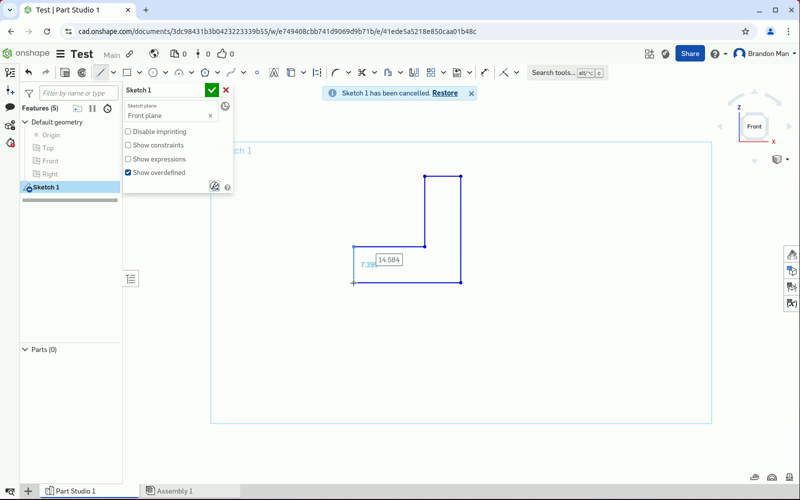
click(353, 282)
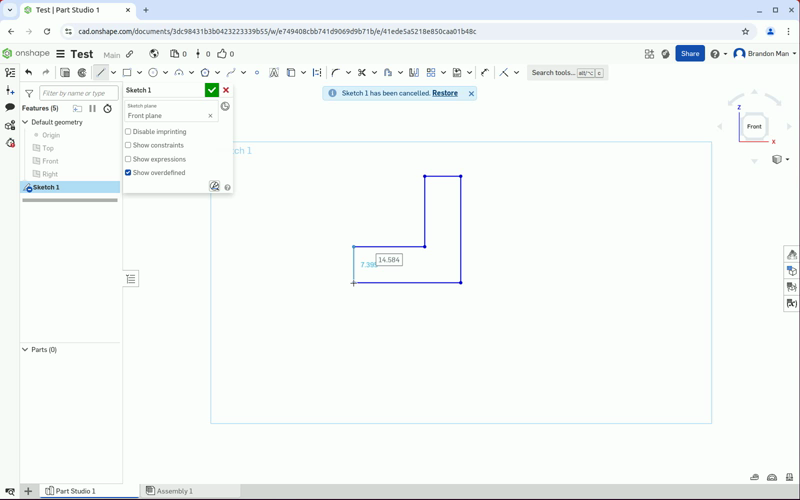
key(esc)
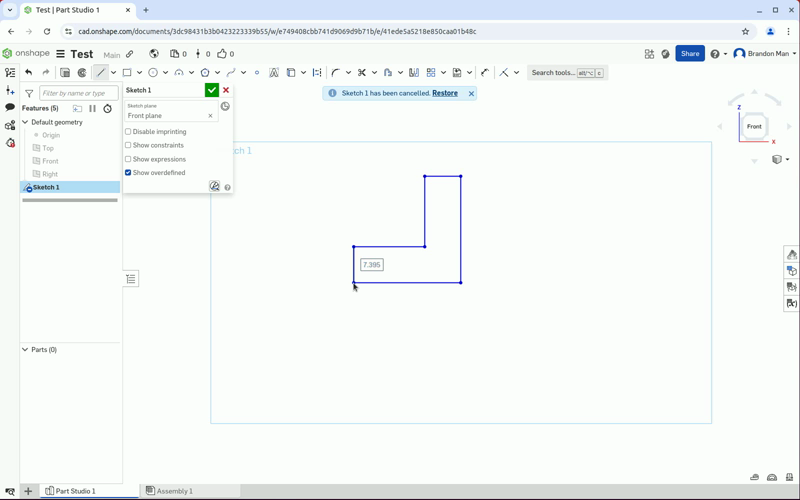
mouse_move(399, 253)
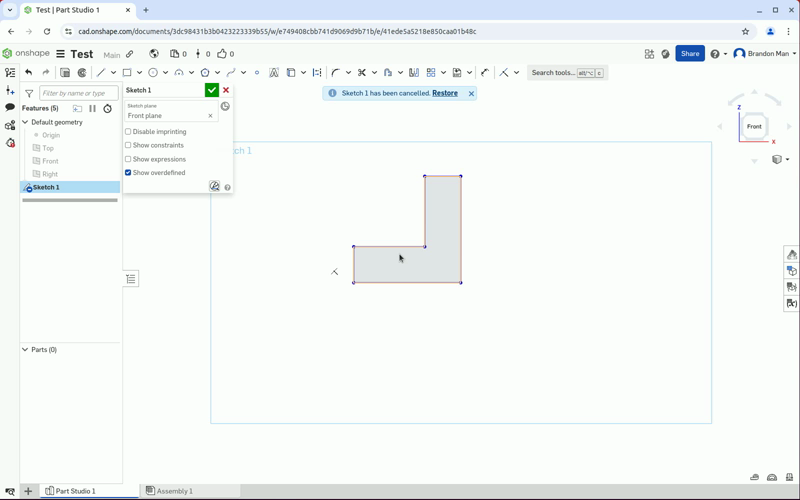
click(399, 253)
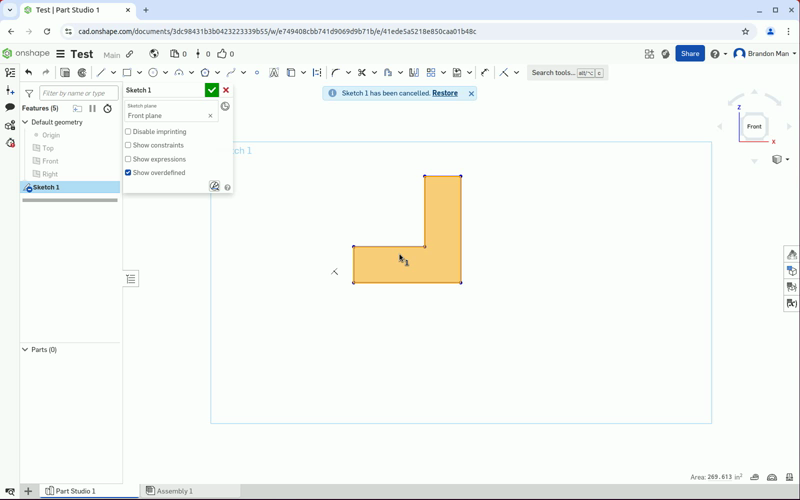
mouse_move(73, 352)
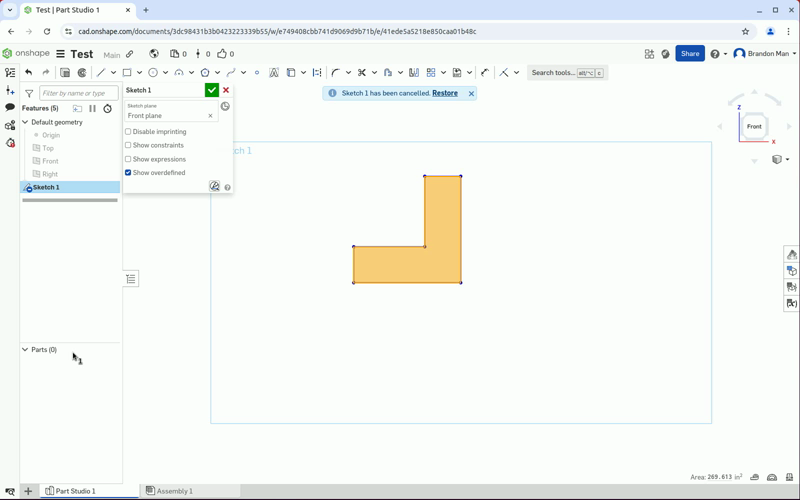
key(shift+y)
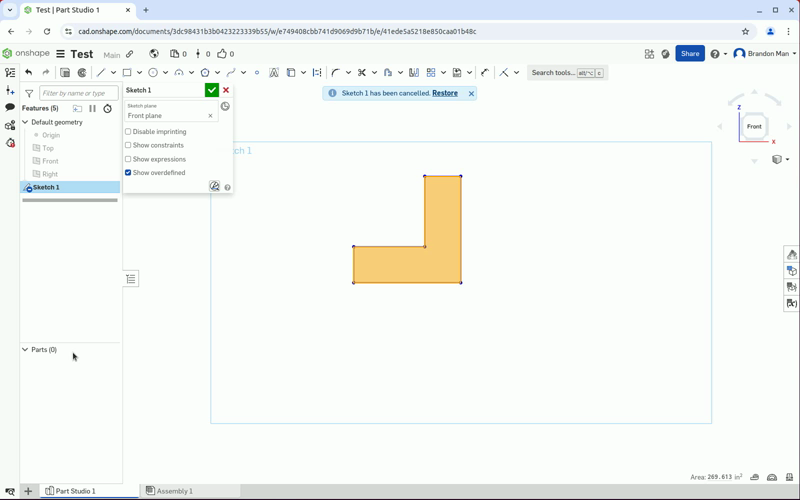
key(shift+e)
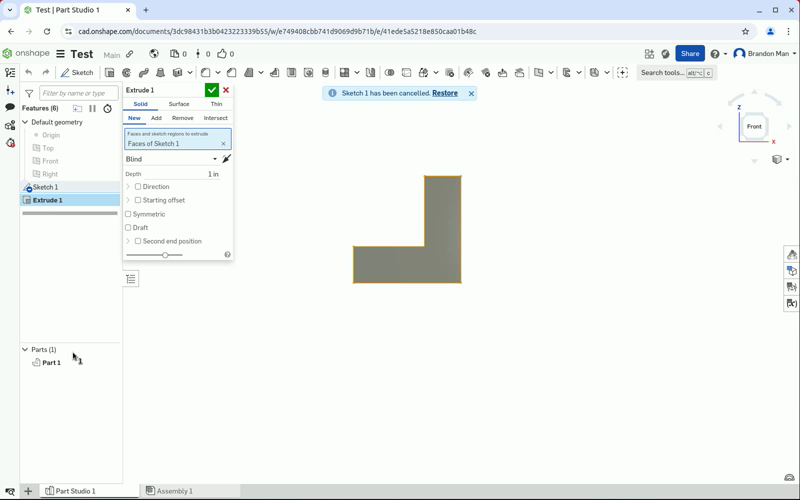
mouse_move(143, 106)
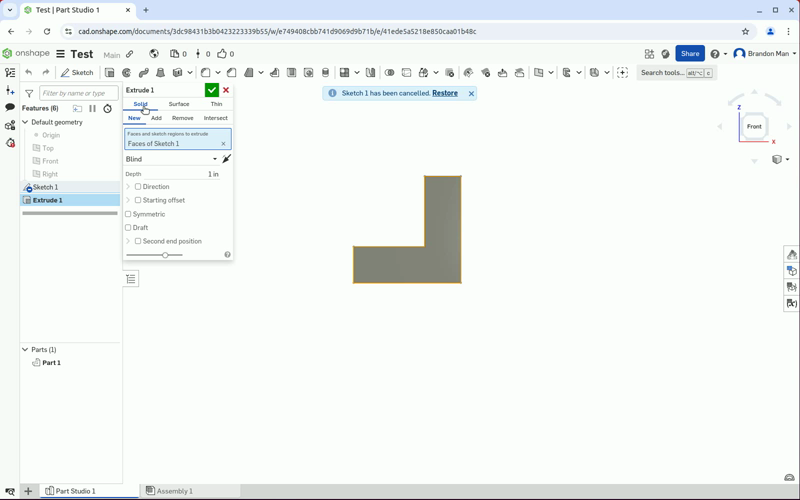
click(143, 106)
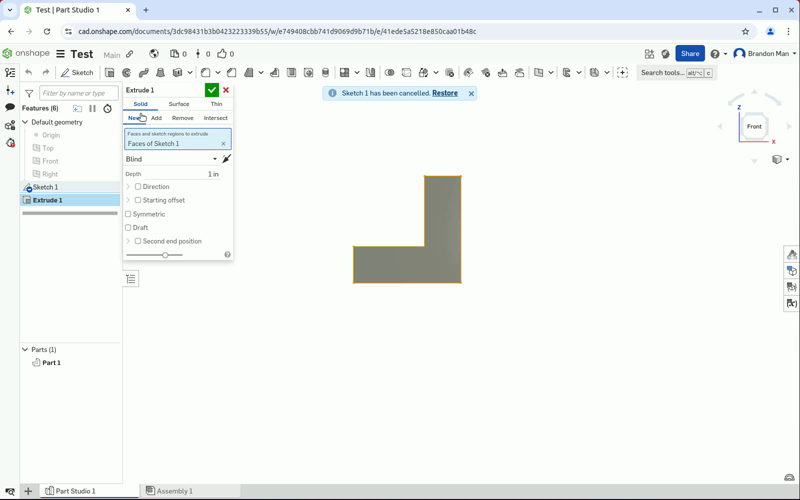
mouse_move(137, 120)
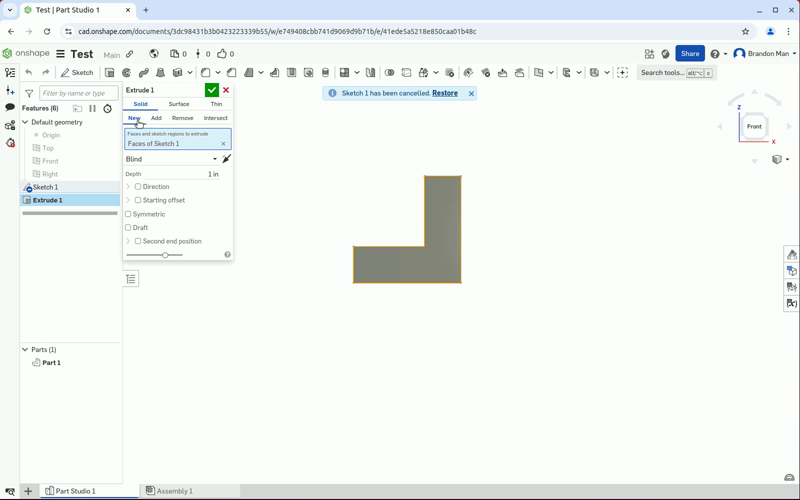
click(137, 120)
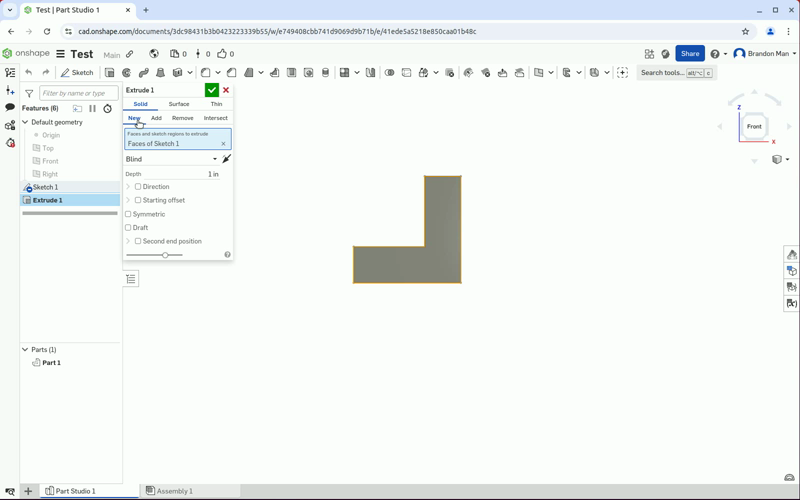
key(tab, 4)
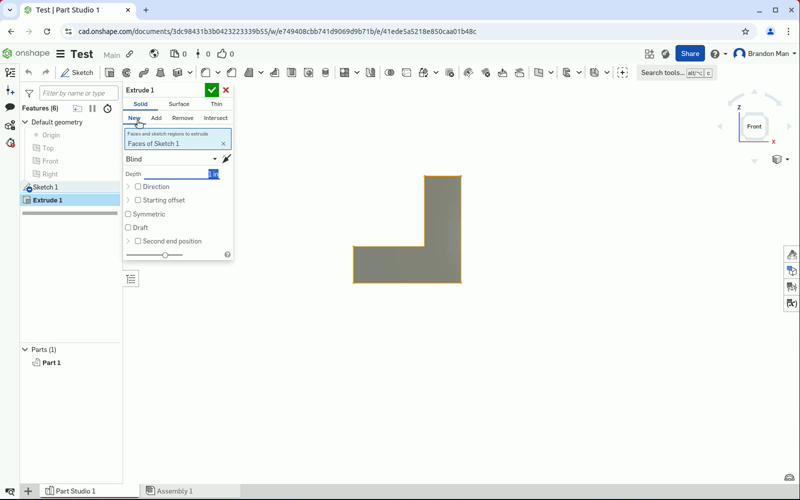
text(15.646)
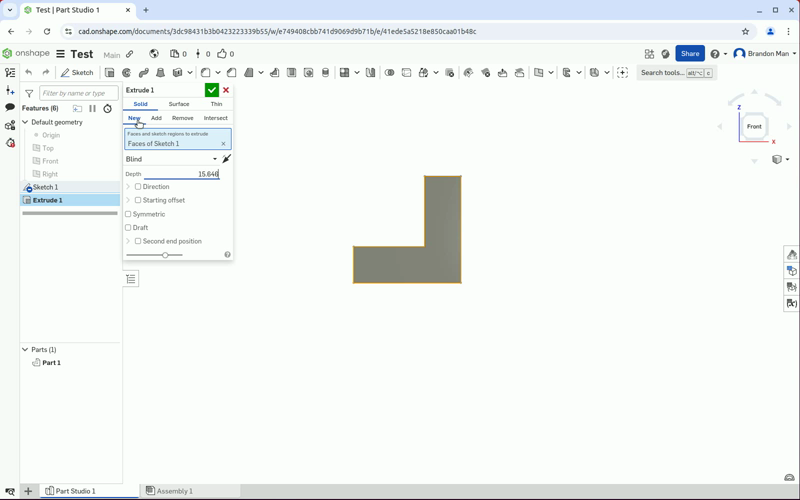
key(enter)
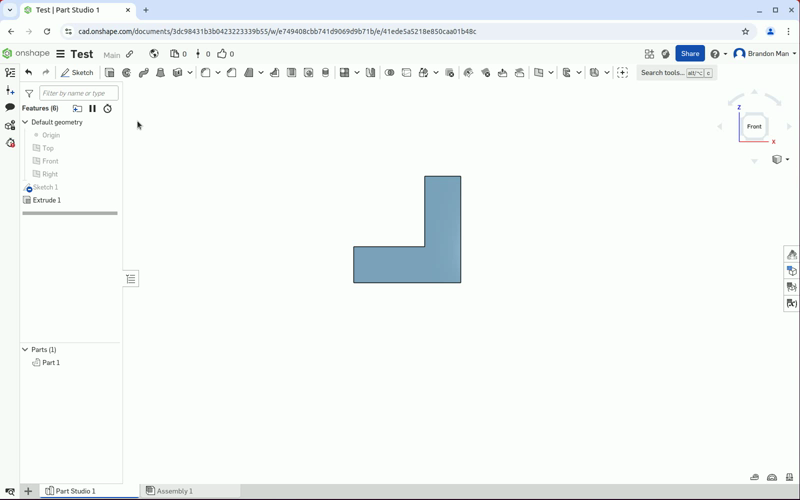
key(shift+h)
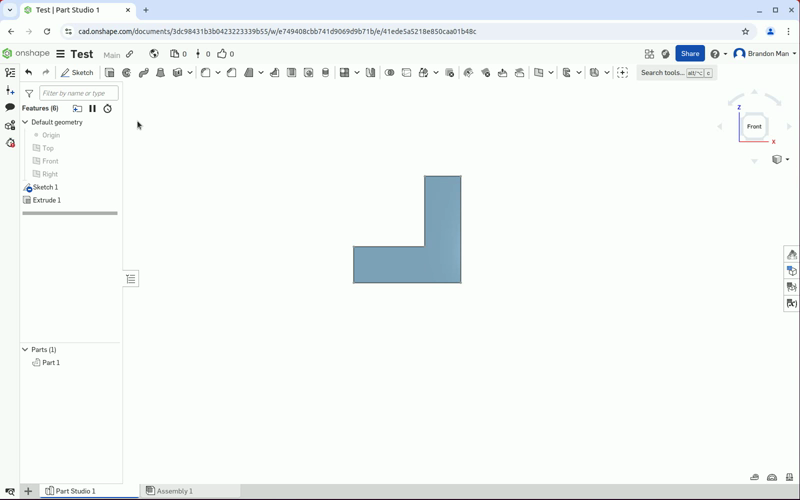
key(shift+h)
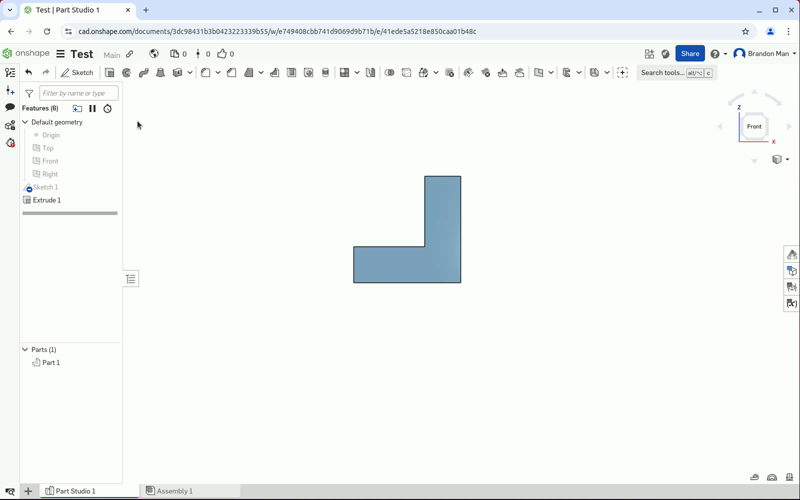
mouse_move(73, 189)
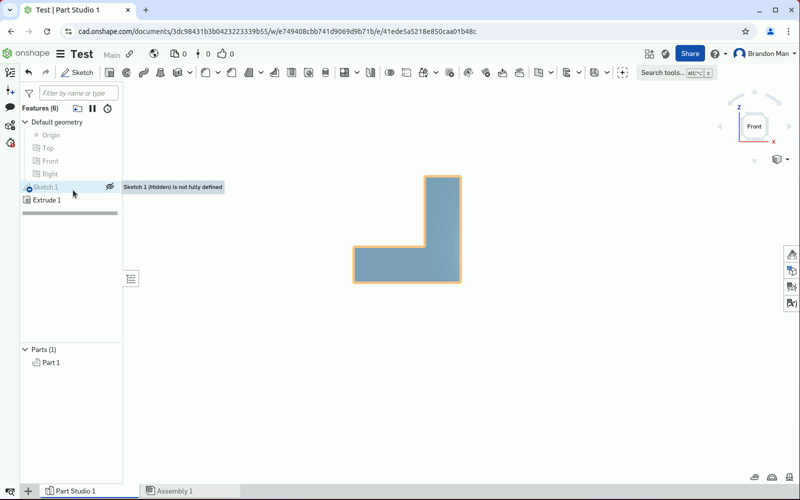
click(73, 189)
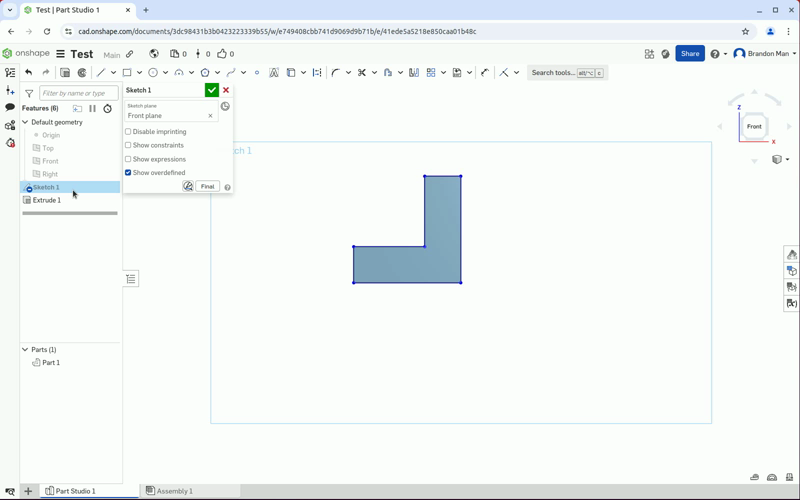
mouse_move(229, 92)
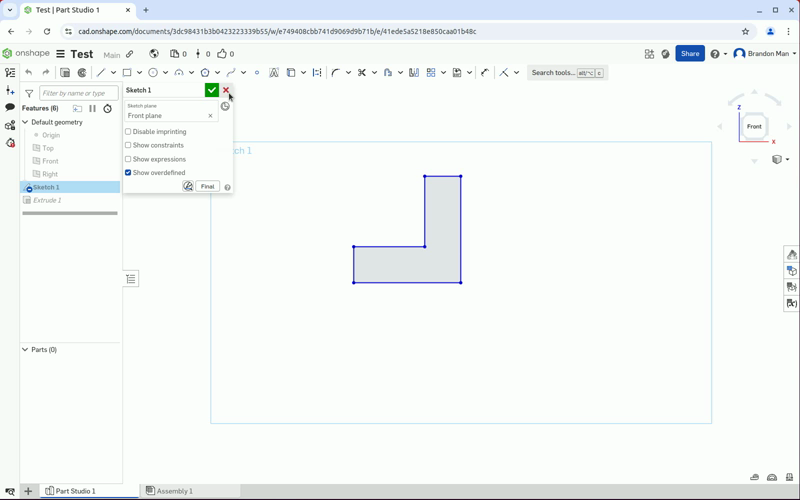
click(229, 92)
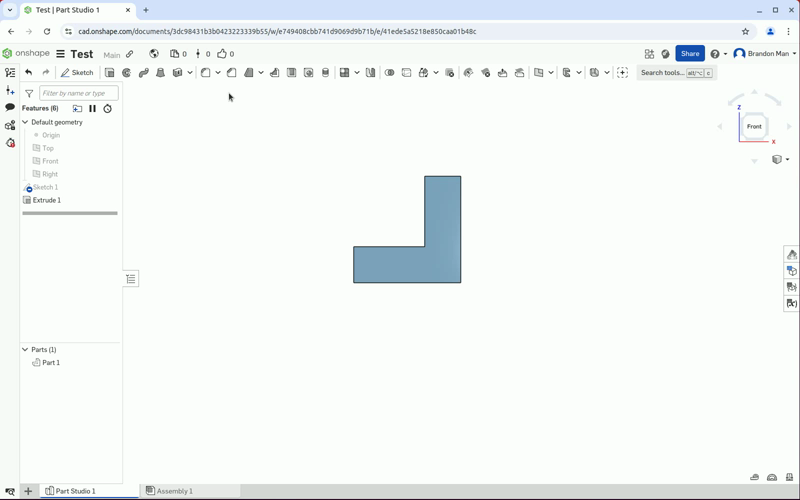
mouse_move(73, 352)
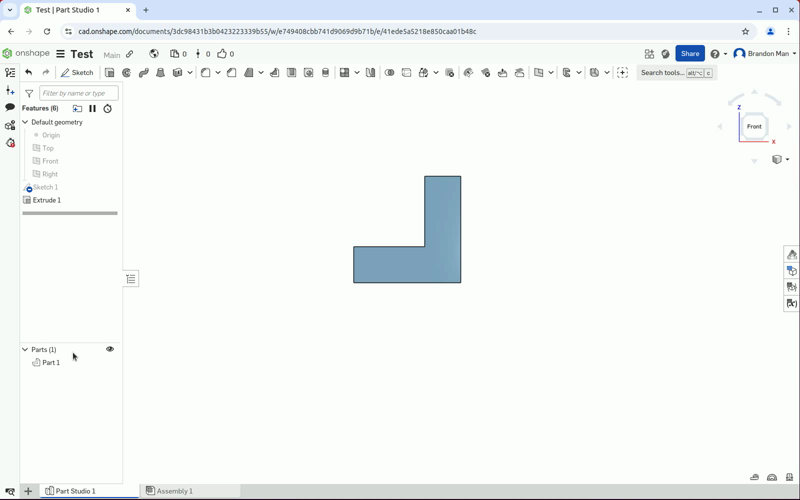
key(y)
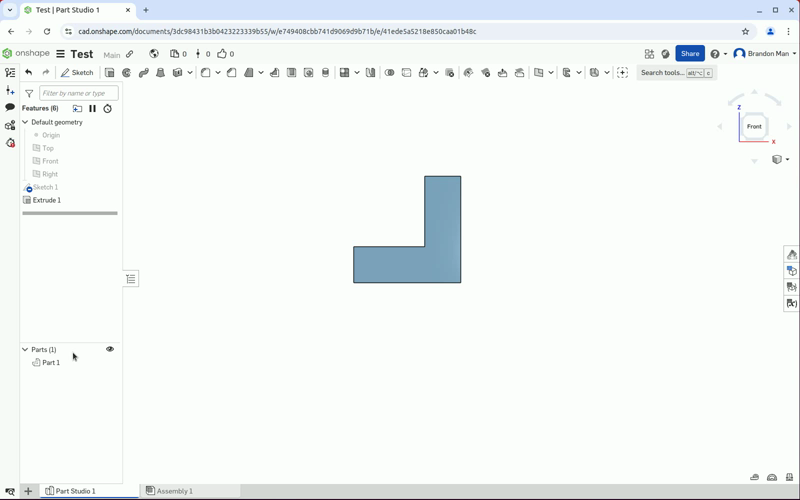
key(shift+p)
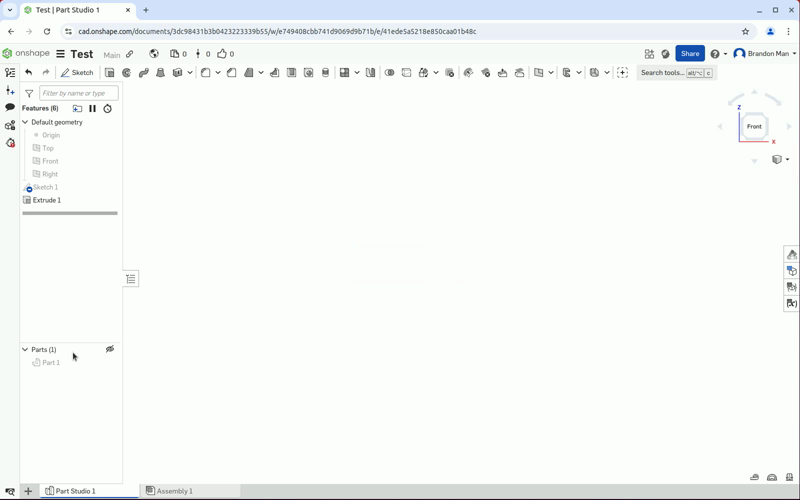
key(space)
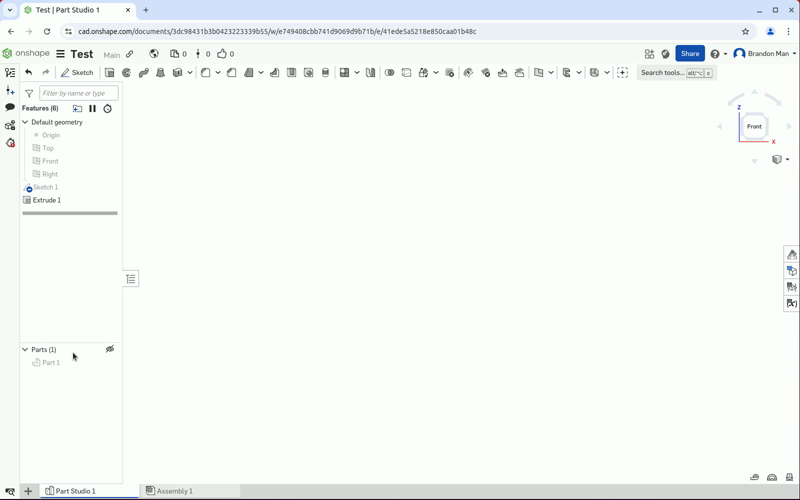
key_down(shift)
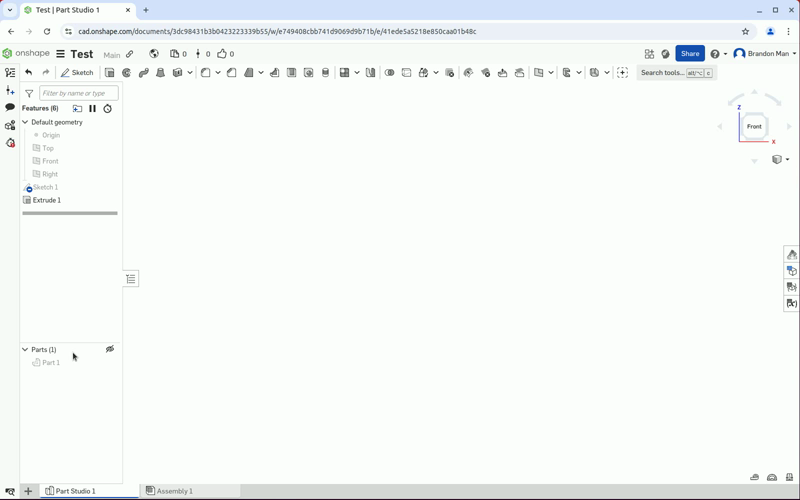
key(left)
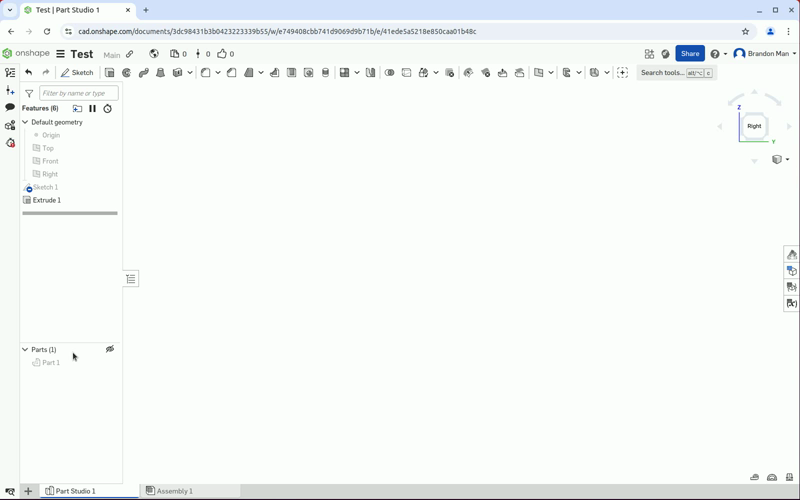
key_up(shift)
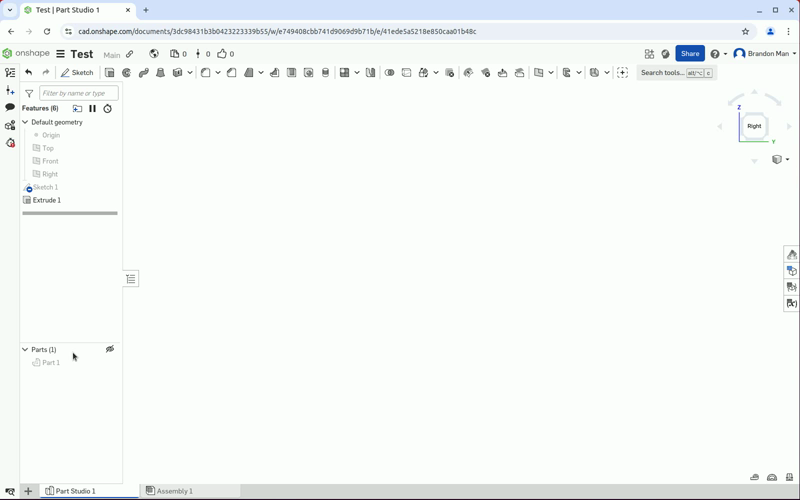
mouse_move(73, 352)
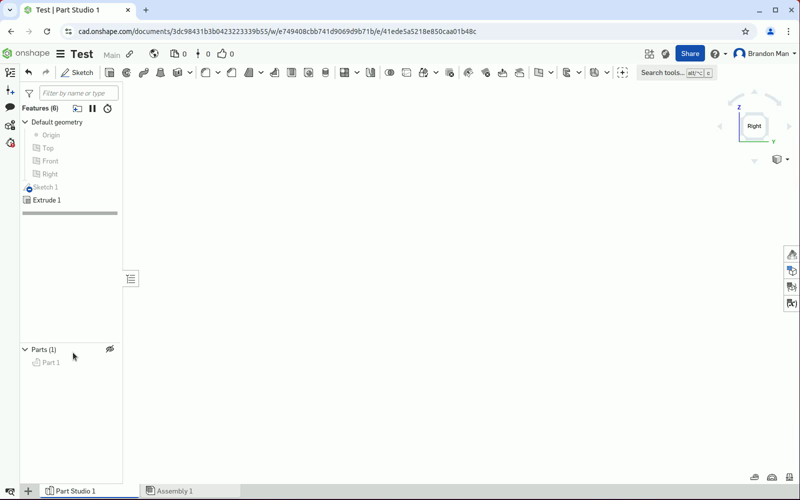
key(shift+y)
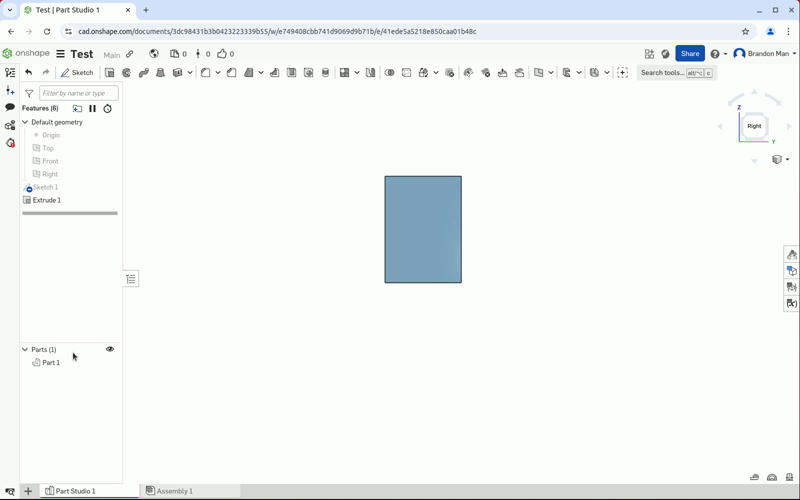
mouse_move(541, 75)
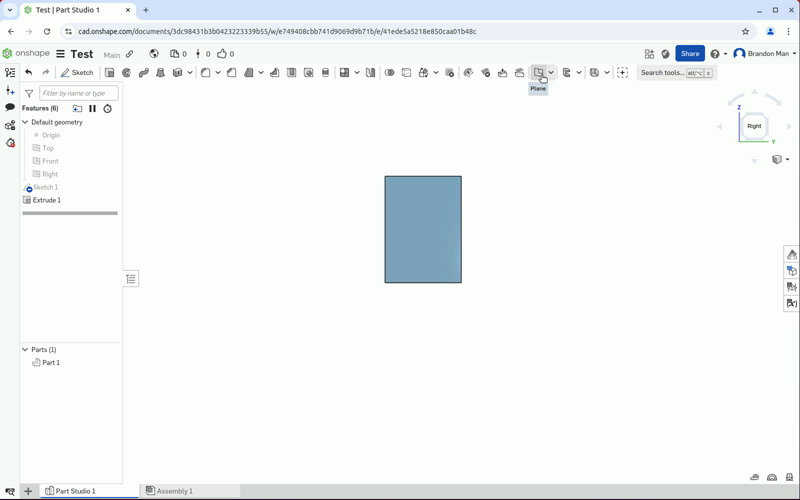
click(541, 75)
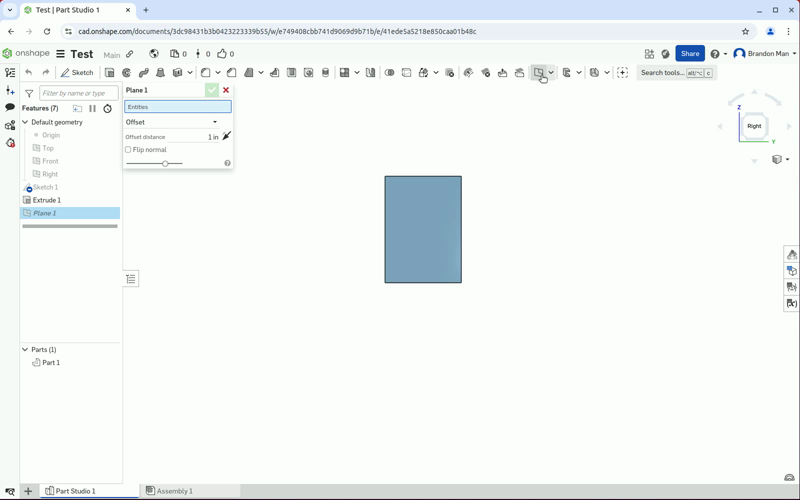
mouse_move(73, 176)
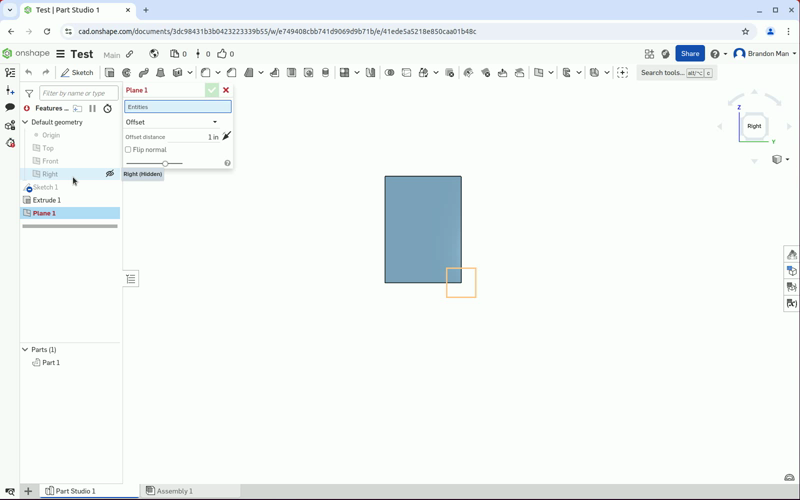
click(73, 176)
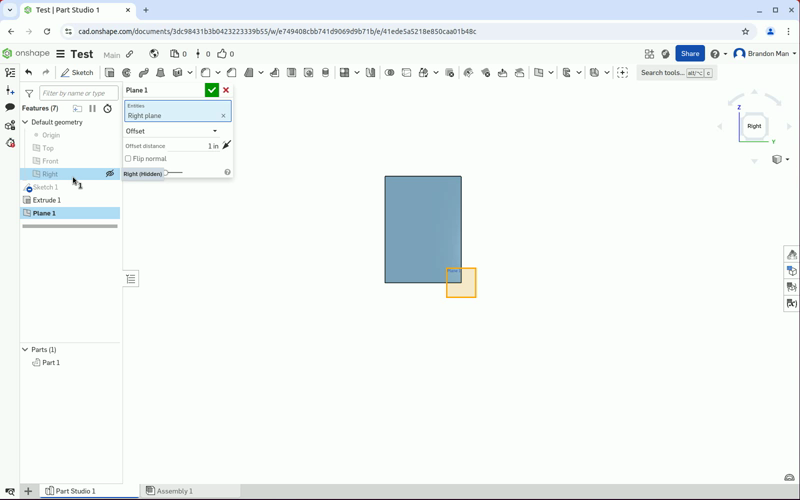
key(tab, 2)
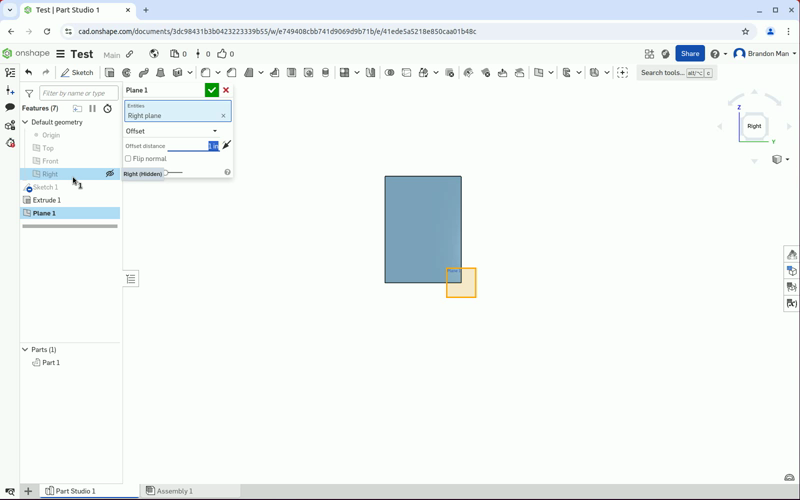
text(7.456)
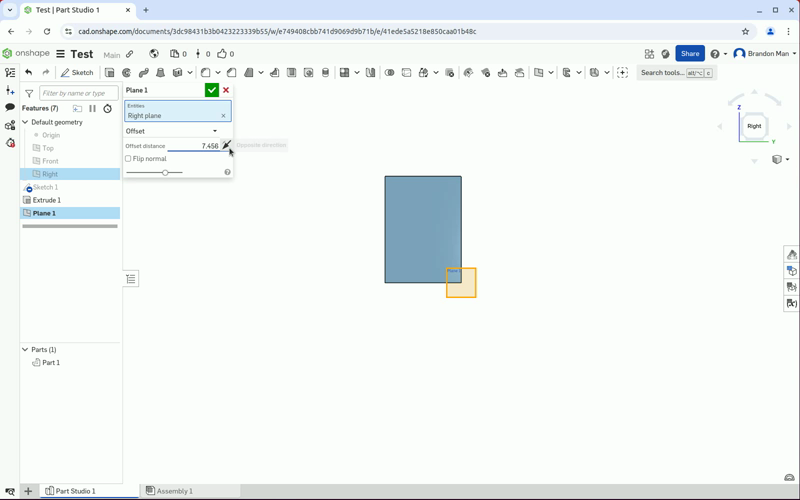
mouse_move(229, 147)
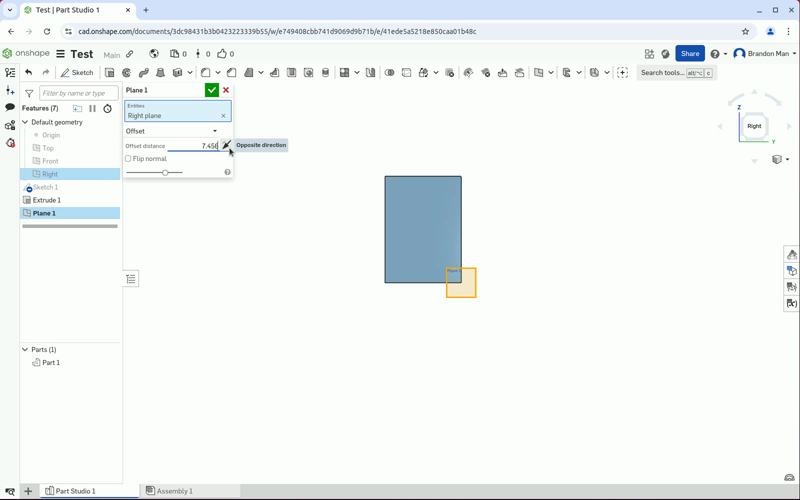
click(229, 147)
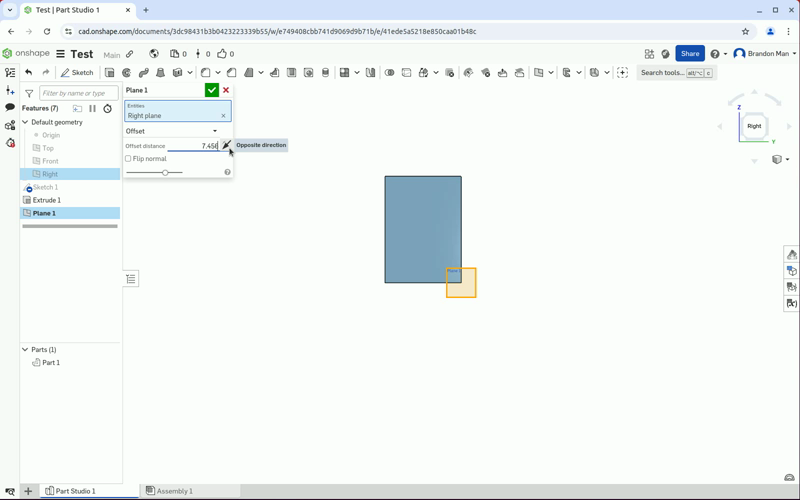
key(enter, 2)
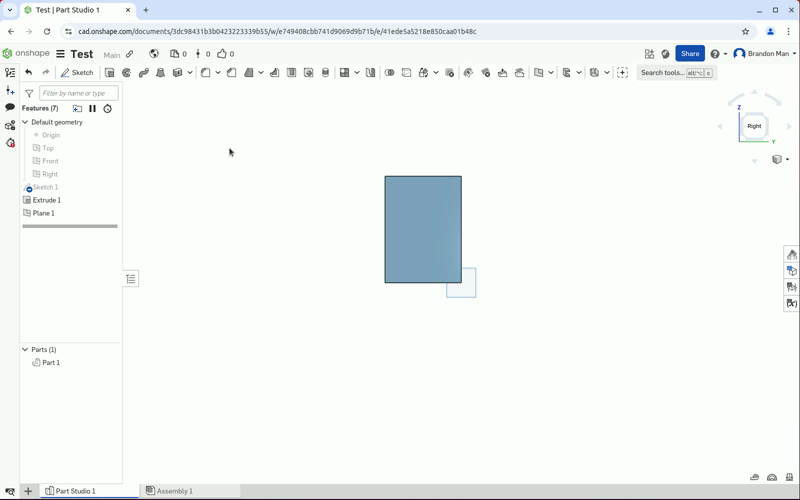
key(shift+s)
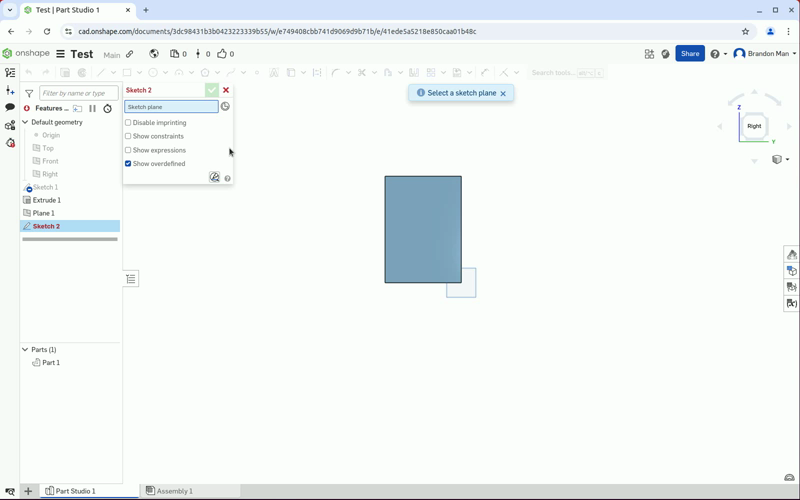
mouse_move(73, 215)
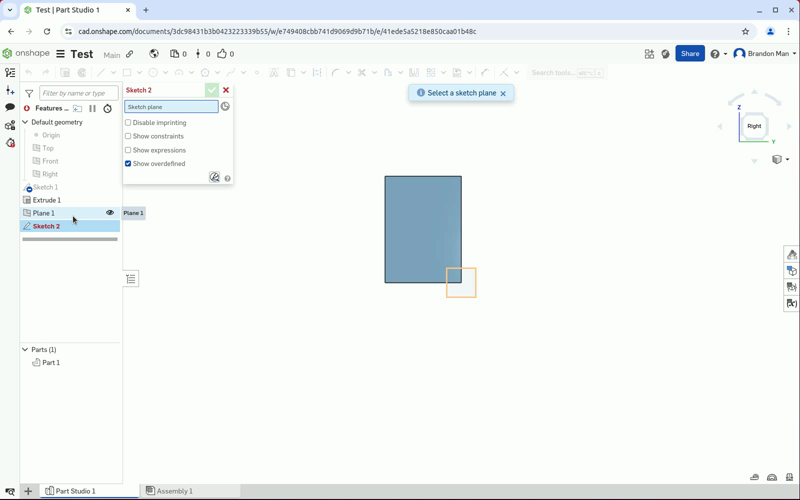
click(73, 215)
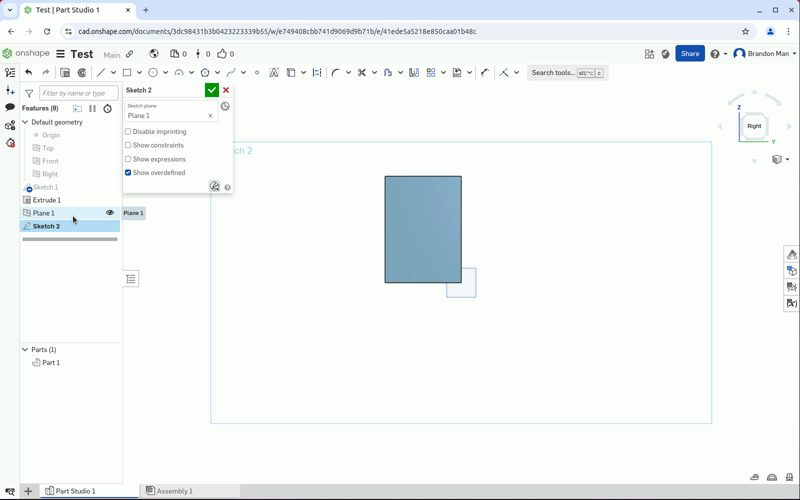
mouse_move(73, 352)
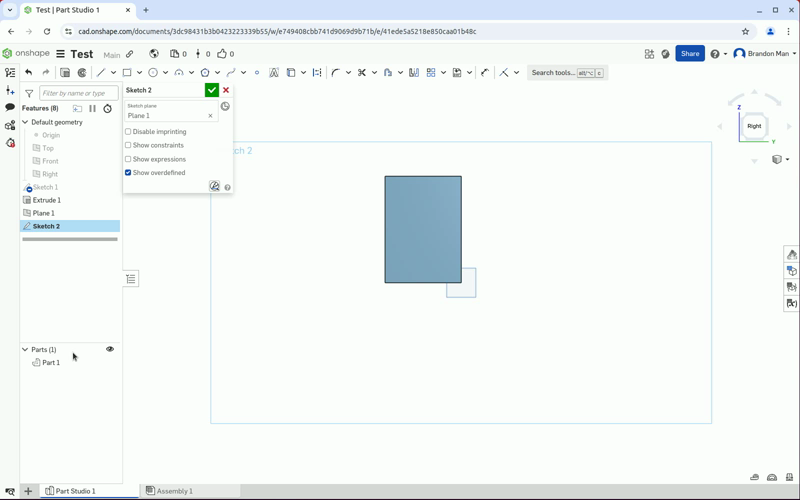
key(y)
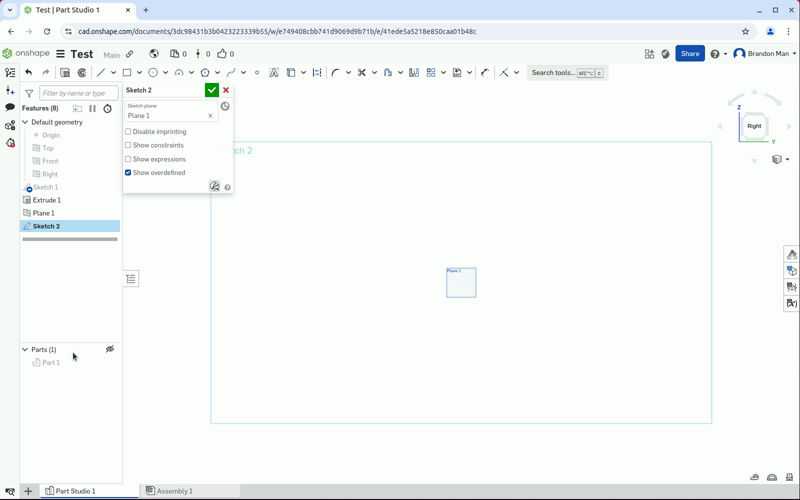
key(l)
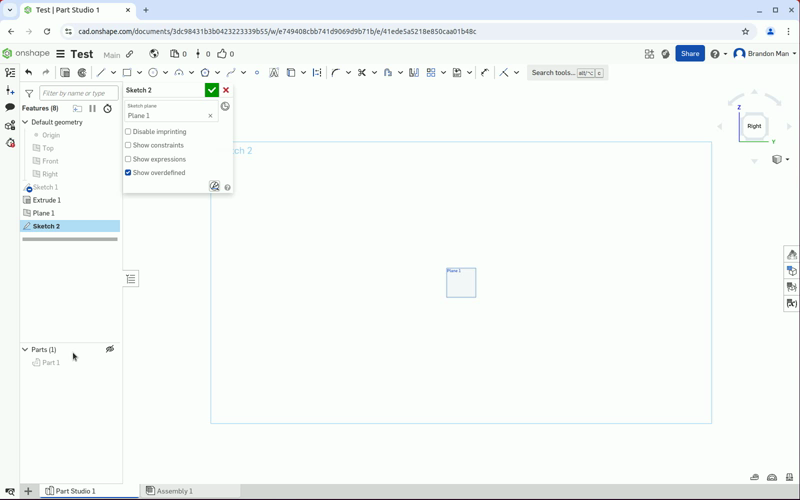
key_down(shift)
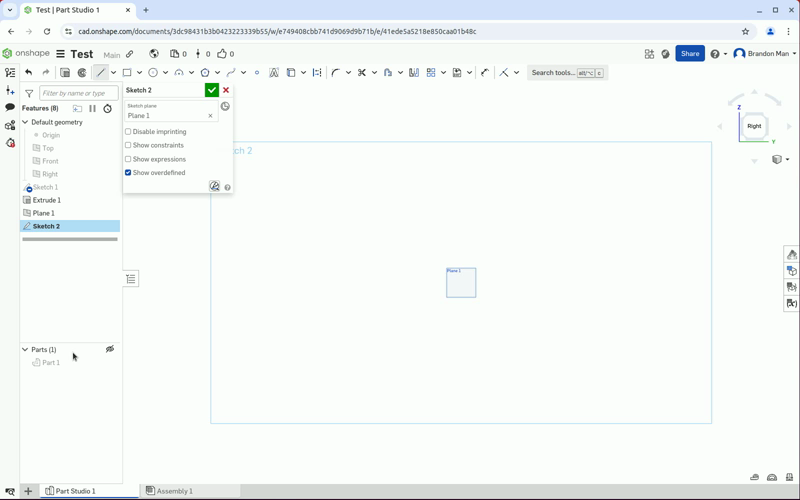
mouse_move(399, 224)
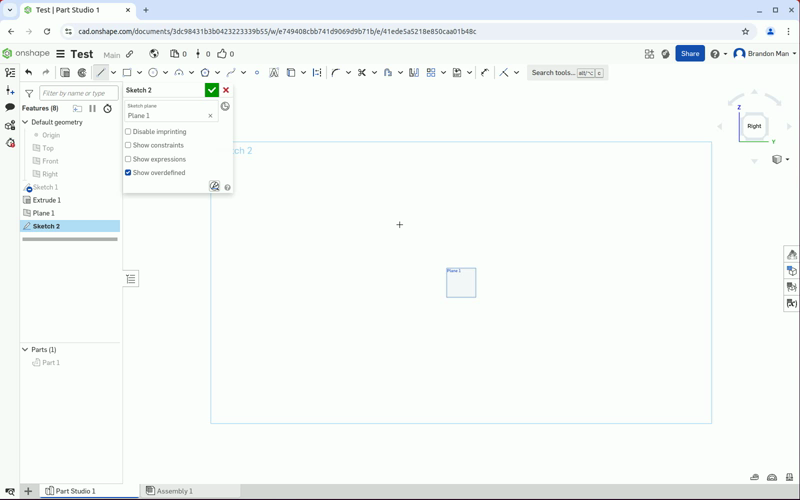
click(399, 224)
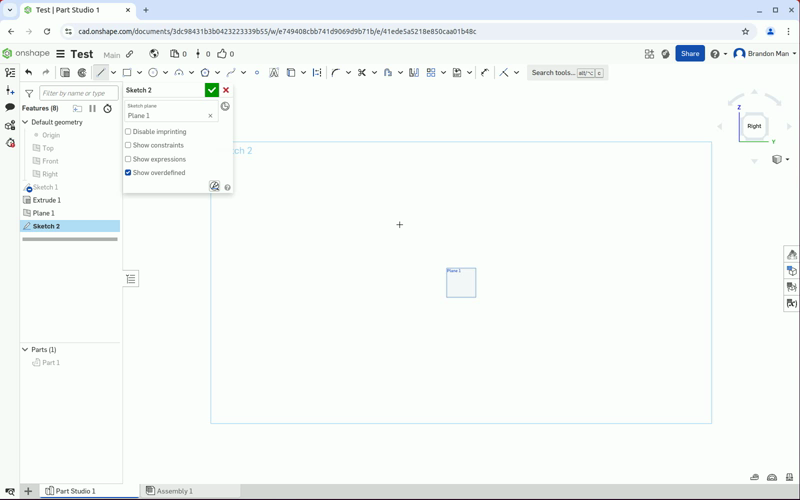
key_up(shift)
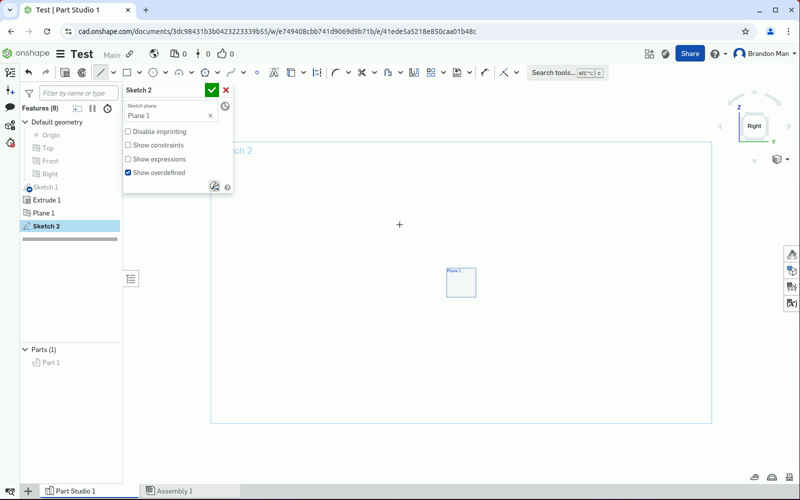
key_down(shift)
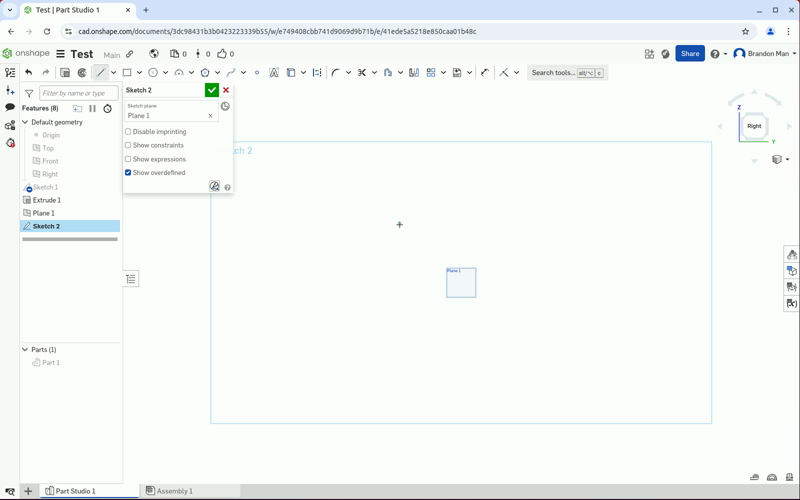
mouse_move(429, 224)
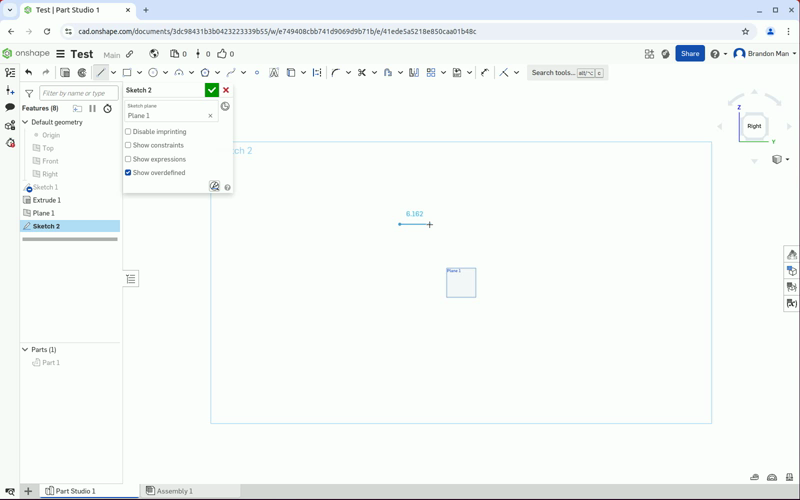
mouse_move(423, 237)
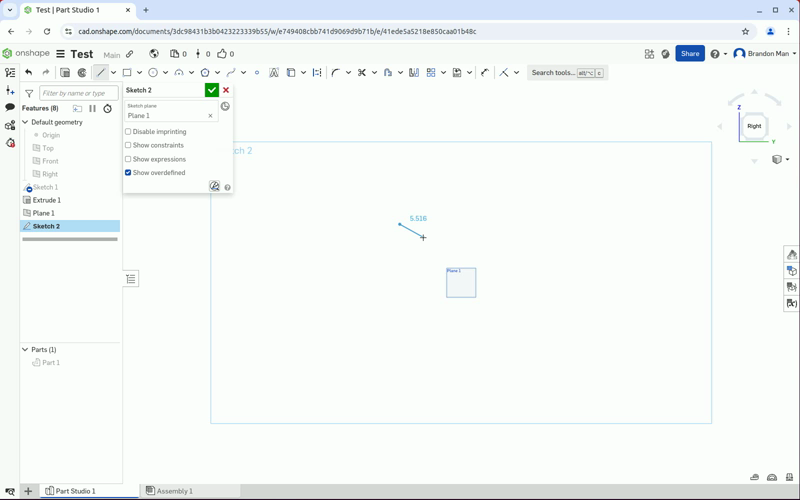
click(423, 237)
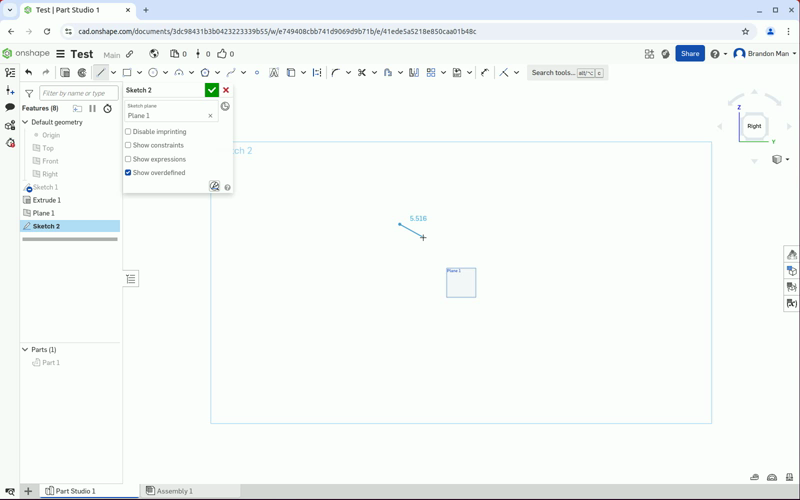
key_up(shift)
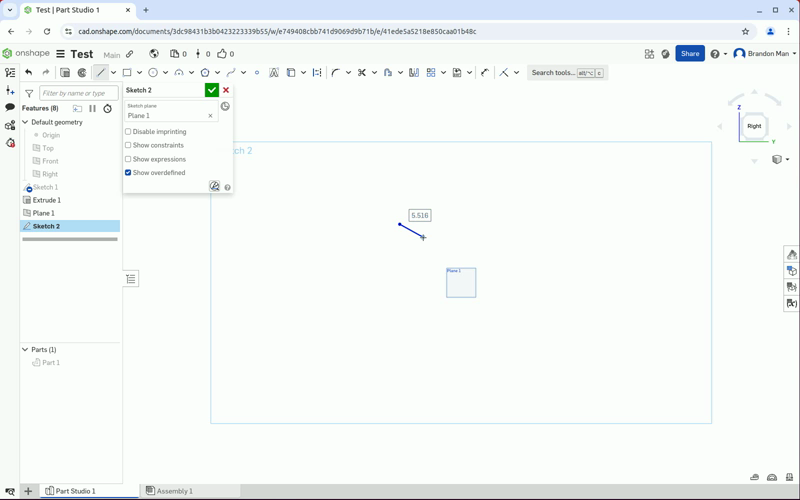
key_down(shift)
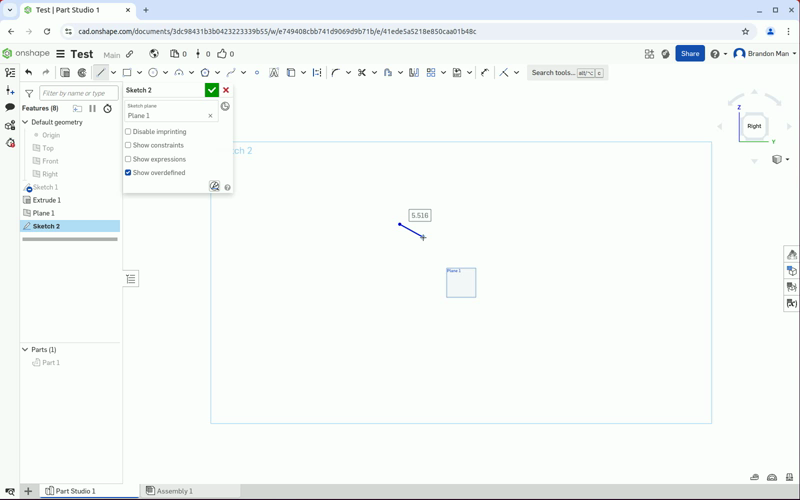
mouse_move(453, 237)
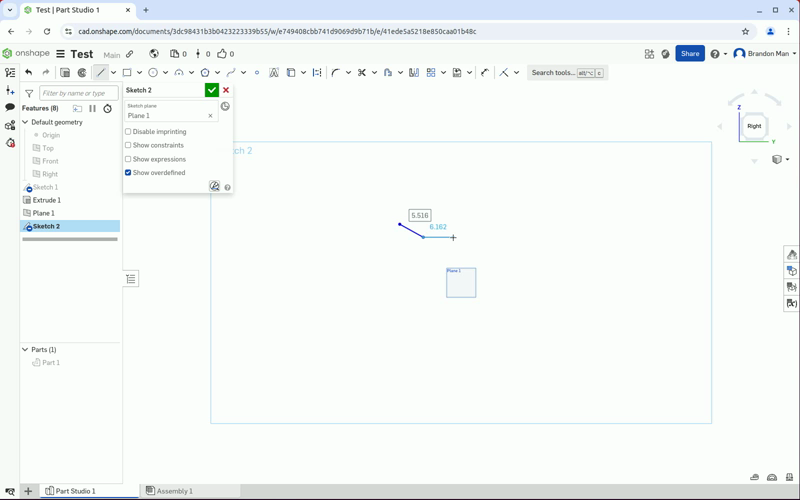
mouse_move(446, 224)
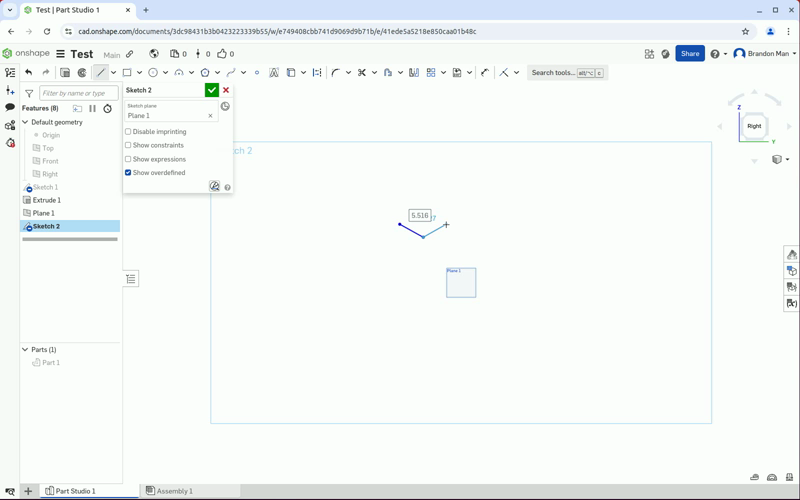
click(446, 224)
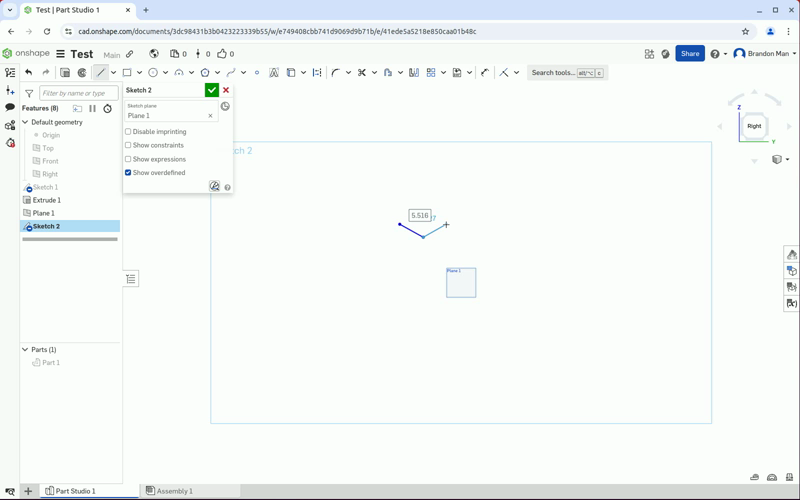
key_up(shift)
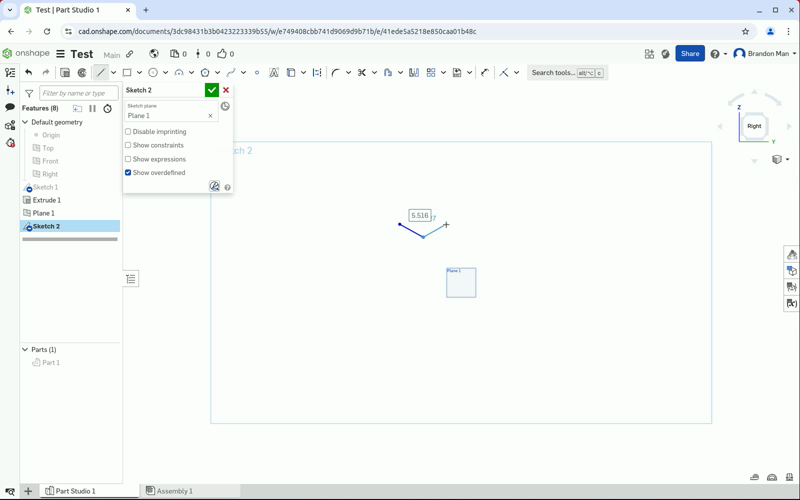
key_down(shift)
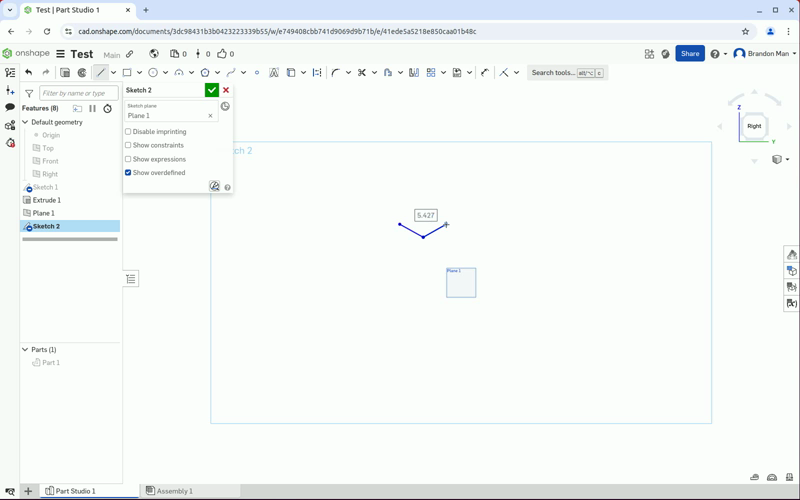
mouse_move(476, 224)
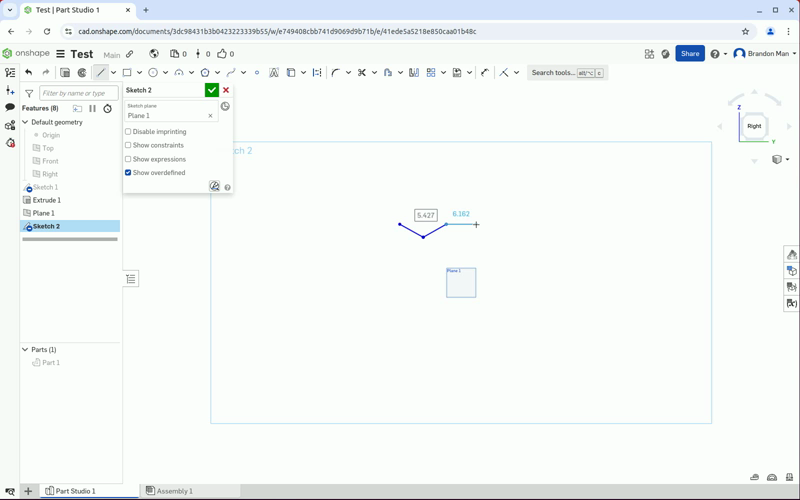
mouse_move(446, 197)
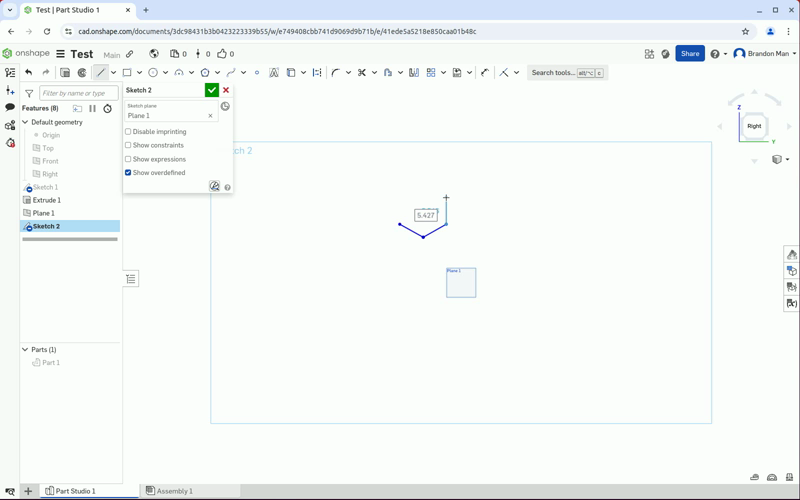
click(446, 197)
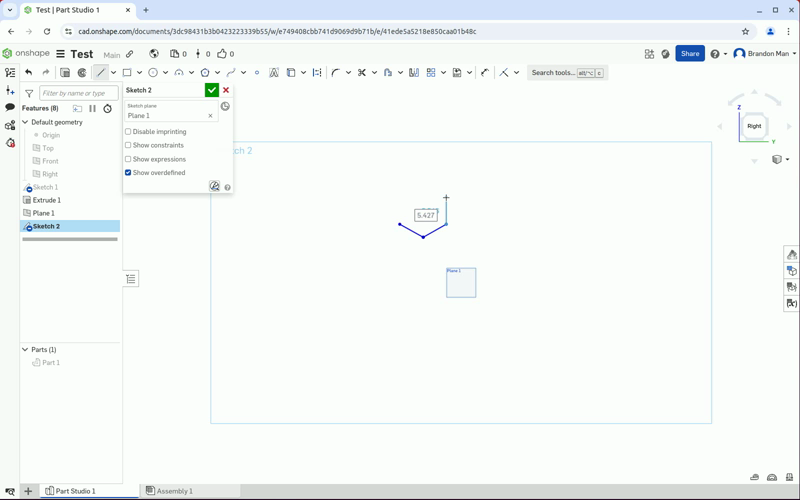
key_up(shift)
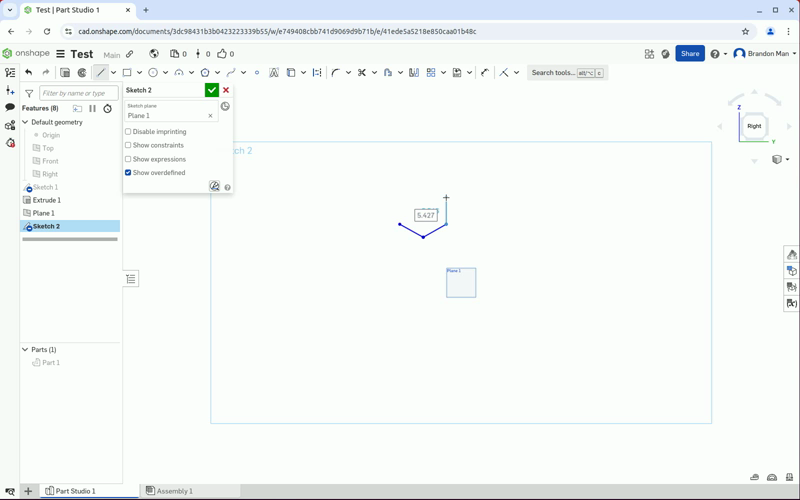
key_down(shift)
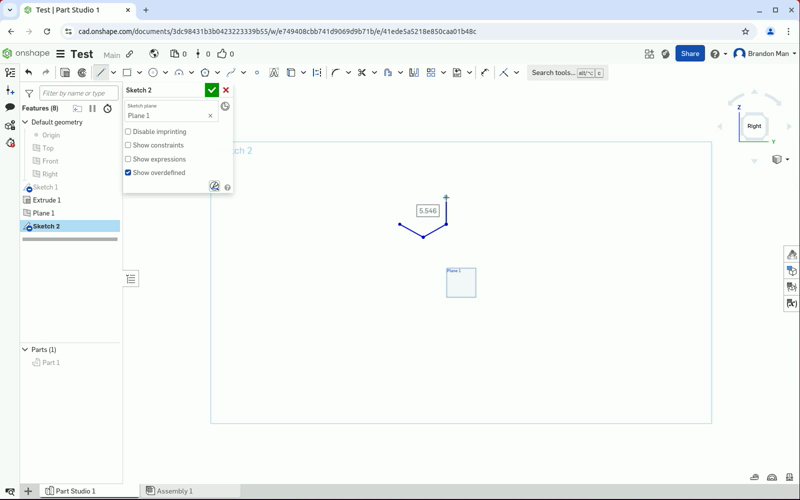
mouse_move(476, 197)
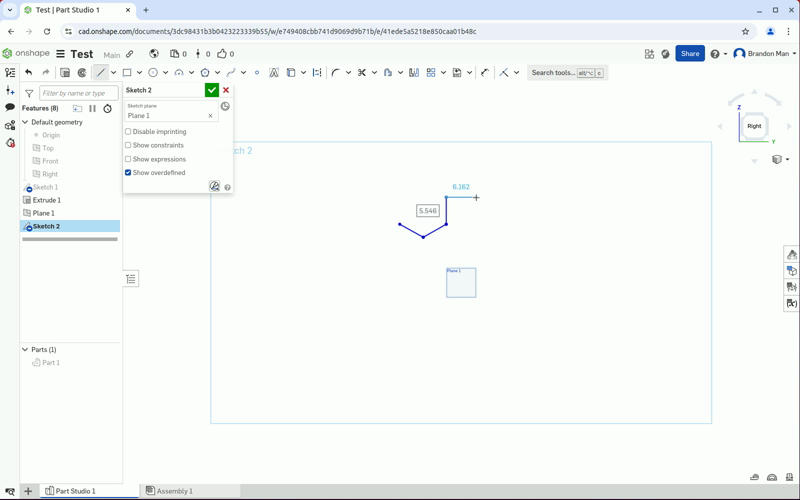
mouse_move(423, 184)
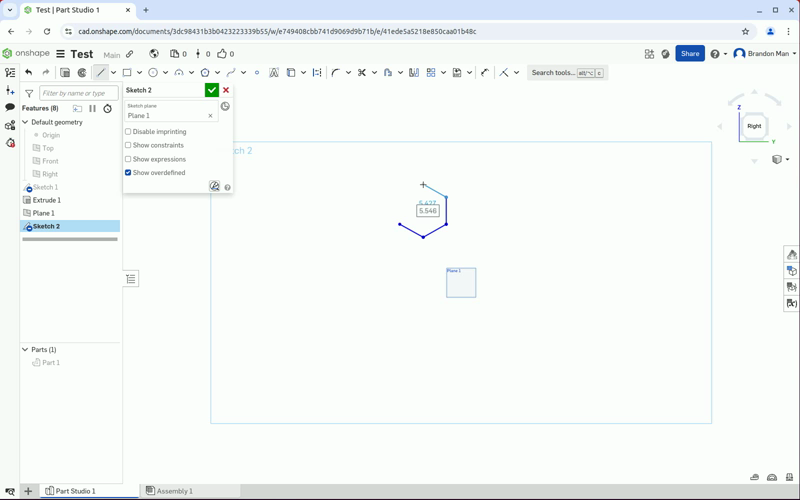
click(423, 184)
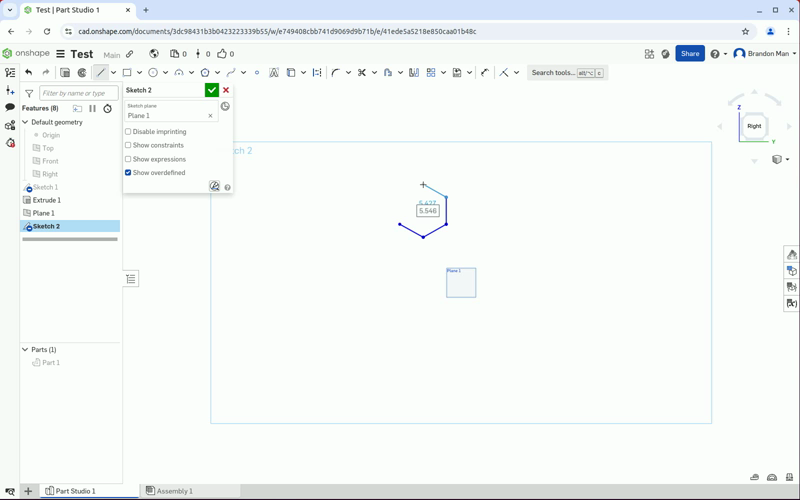
key_up(shift)
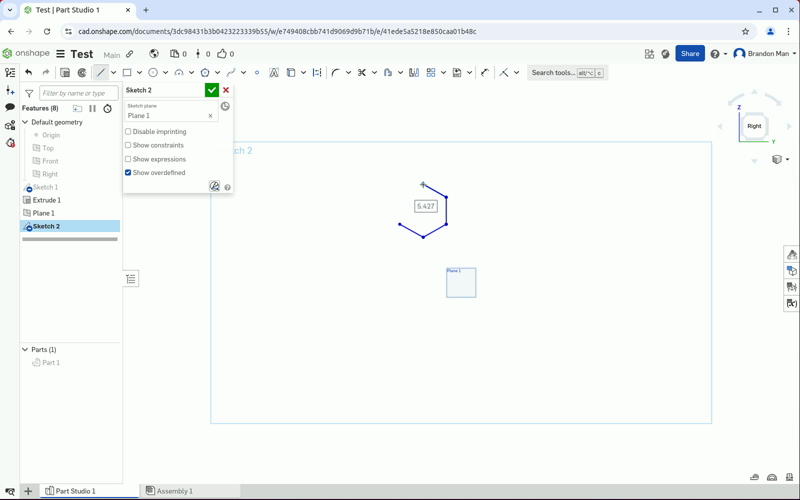
key_down(shift)
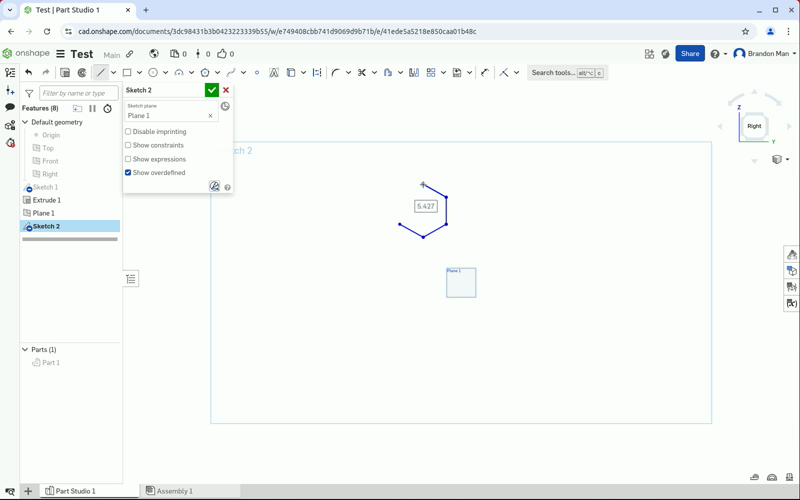
mouse_move(453, 184)
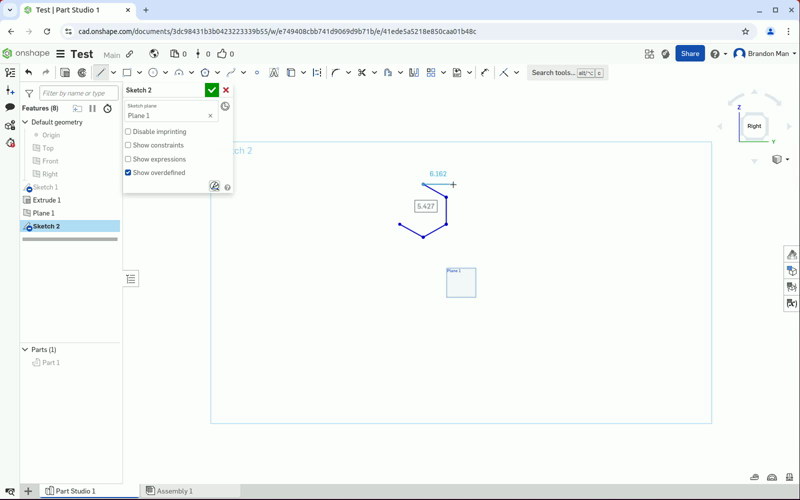
mouse_move(399, 197)
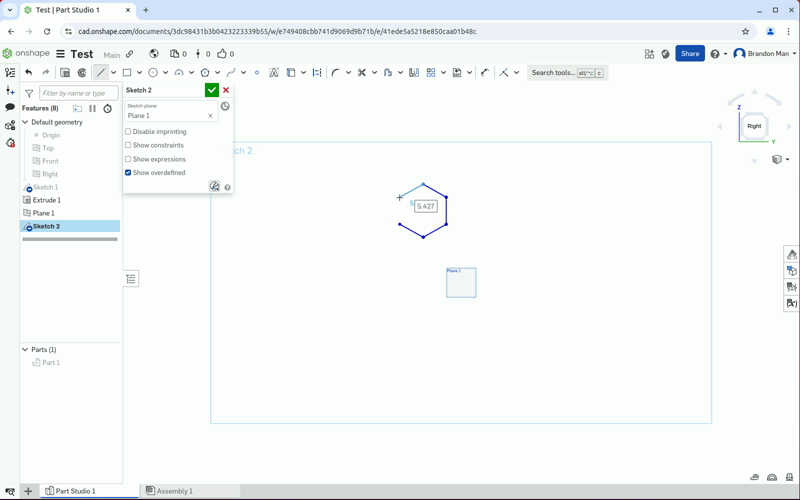
click(399, 197)
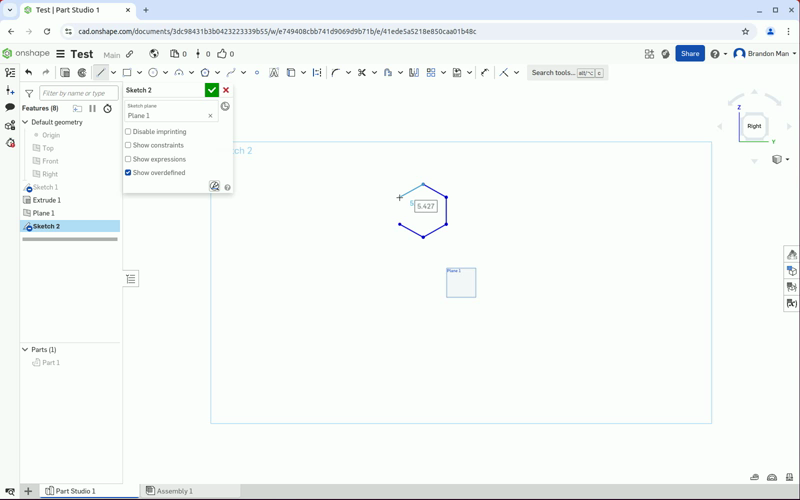
key_up(shift)
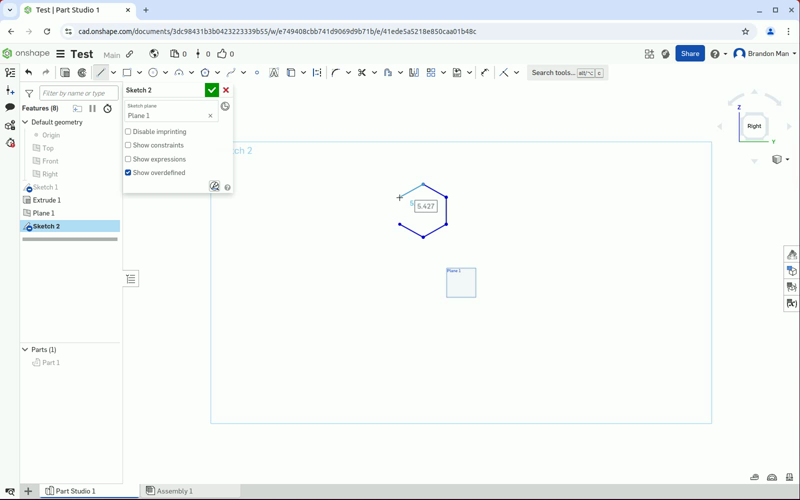
mouse_move(429, 197)
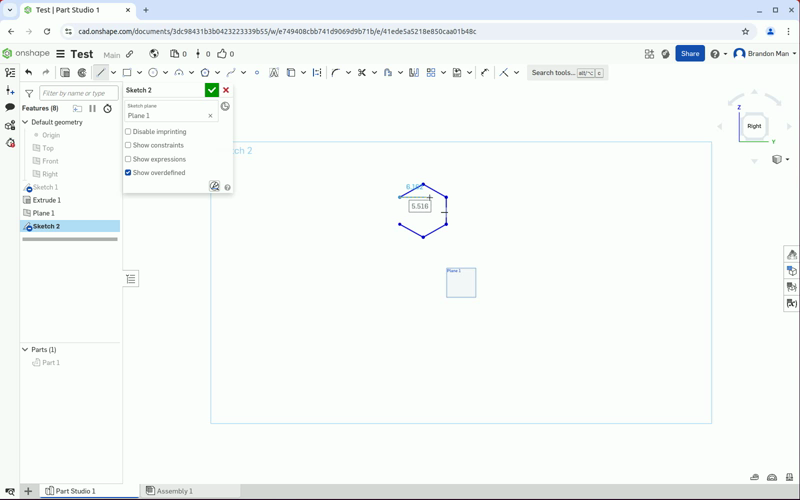
key_down(shift)
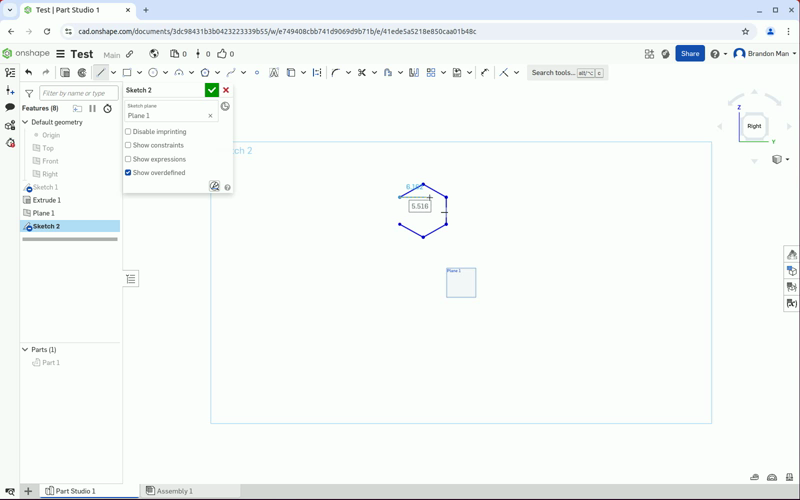
mouse_move(399, 224)
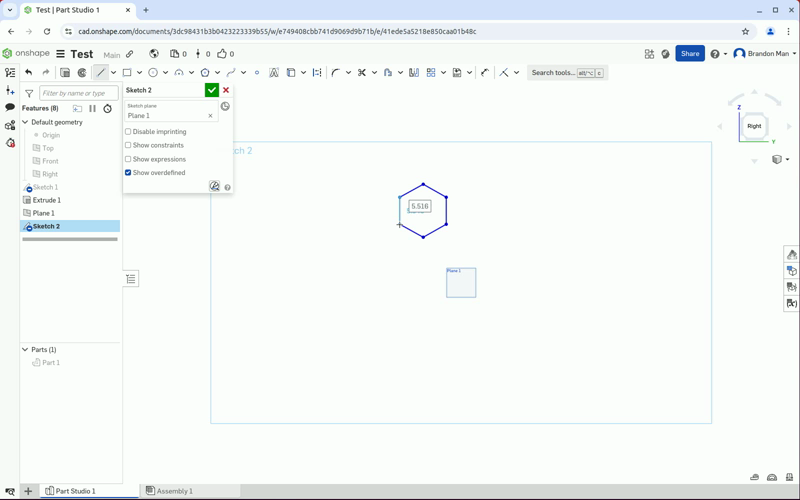
key_up(shift)
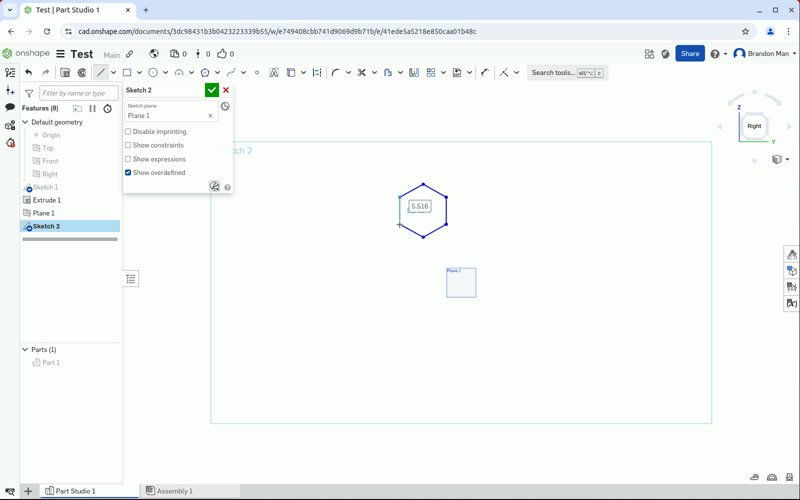
click(399, 224)
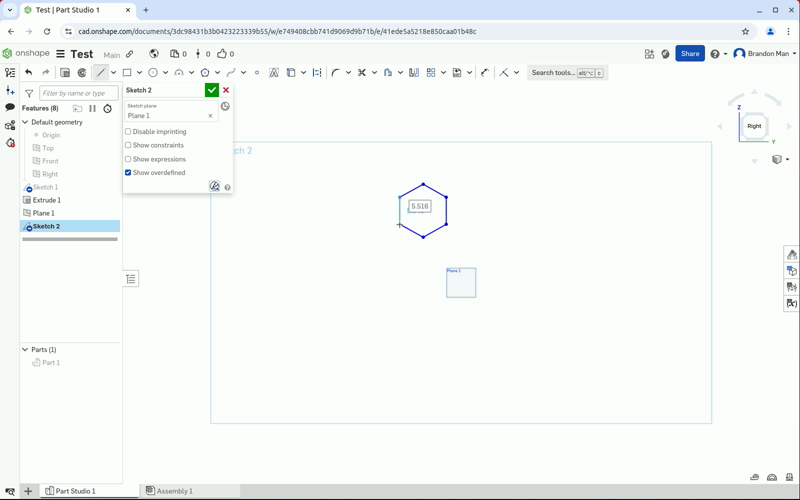
key(esc)
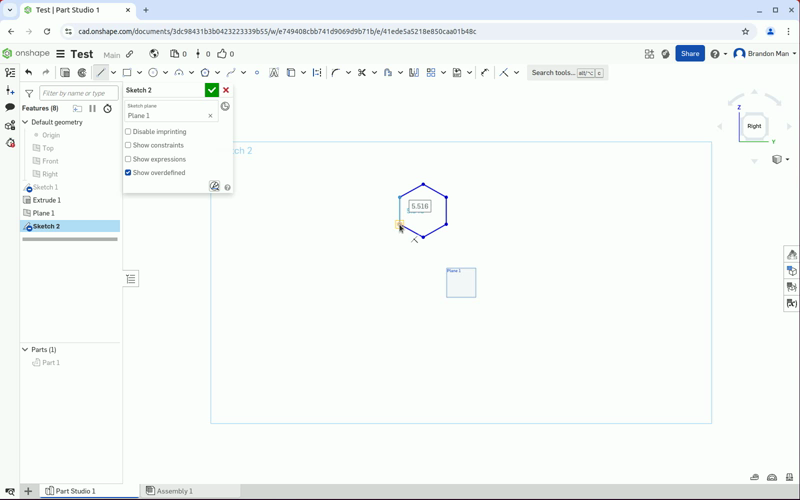
key(c)
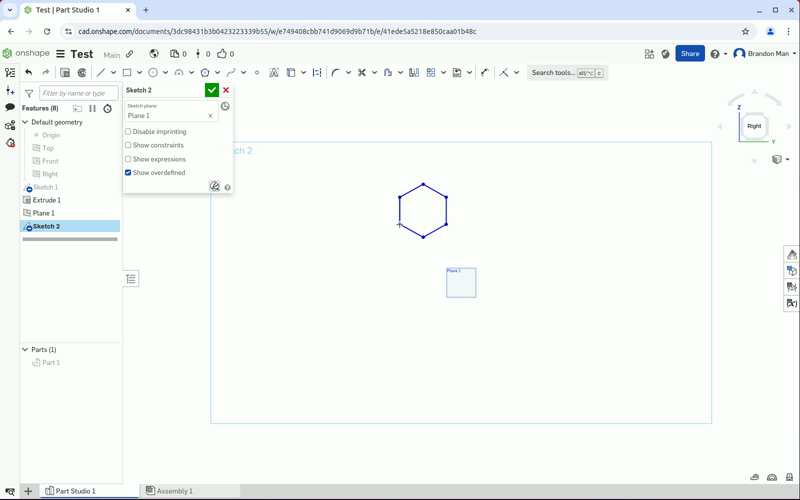
key_down(shift)
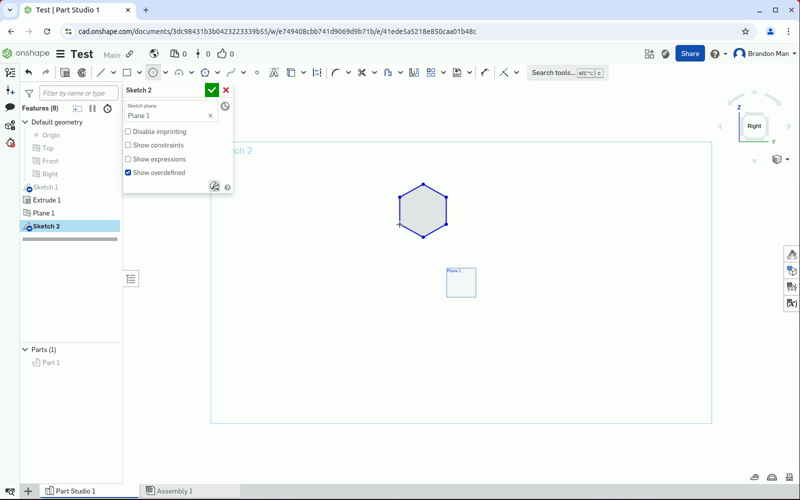
mouse_move(423, 211)
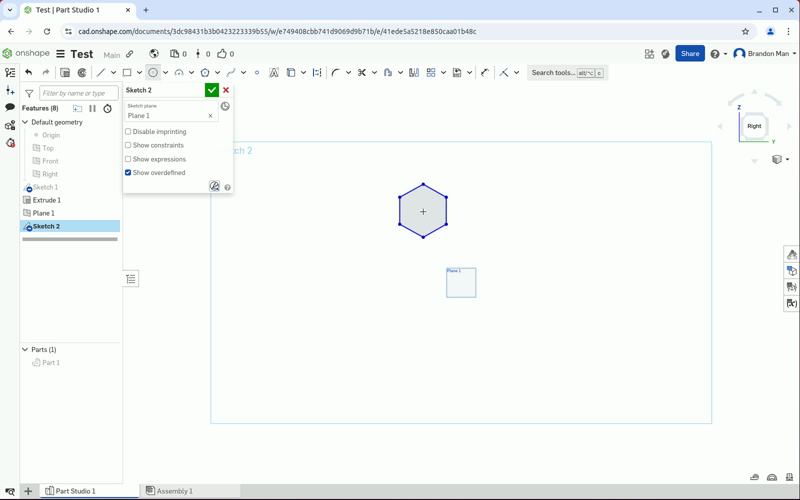
click(423, 211)
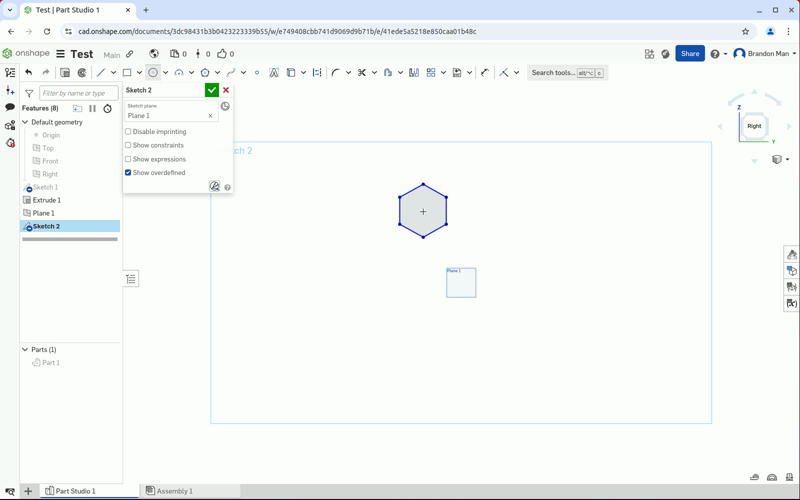
key_up(shift)
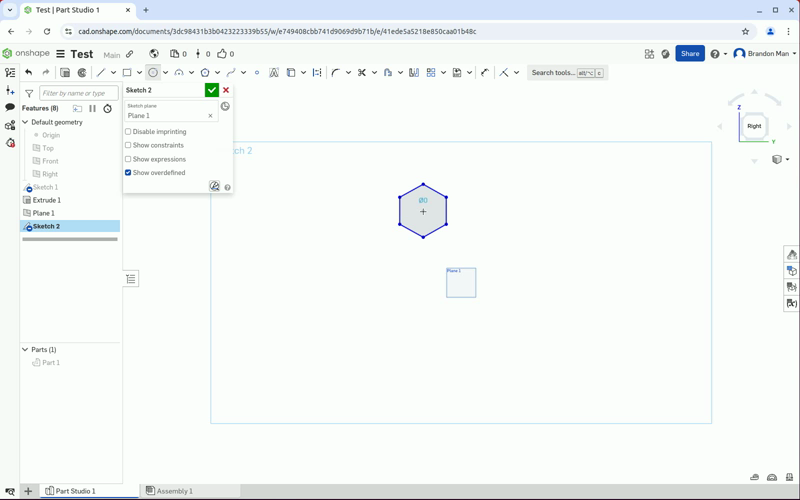
mouse_move(435, 211)
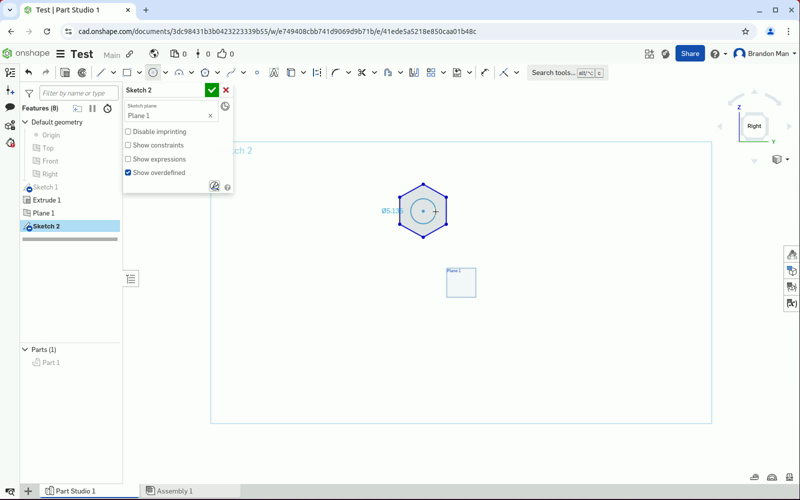
click(435, 211)
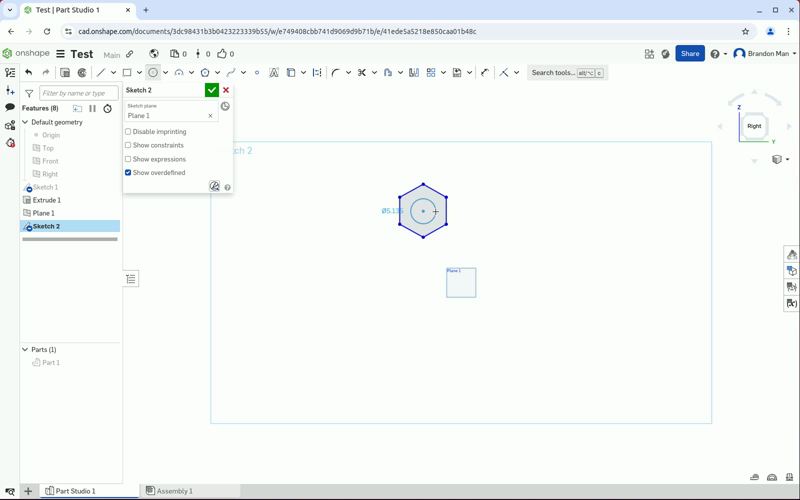
key(esc)
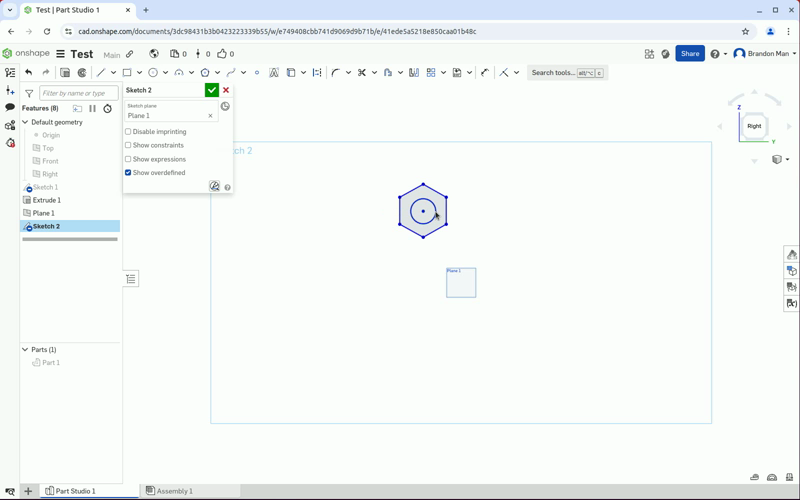
mouse_move(410, 209)
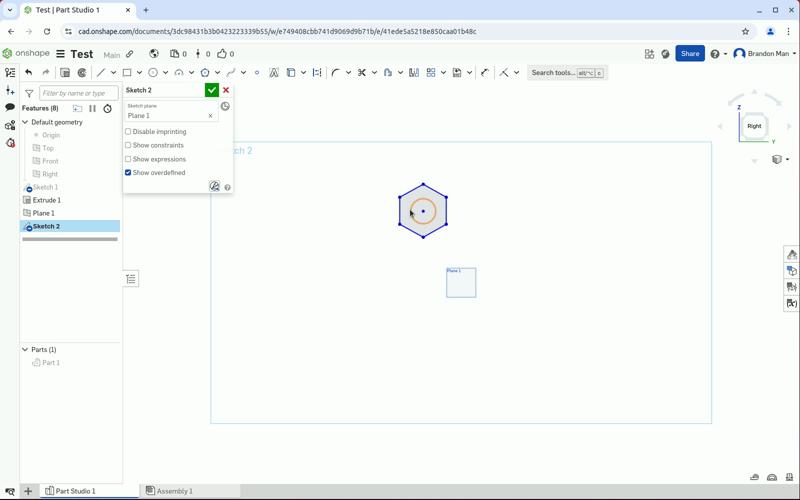
scroll(6)
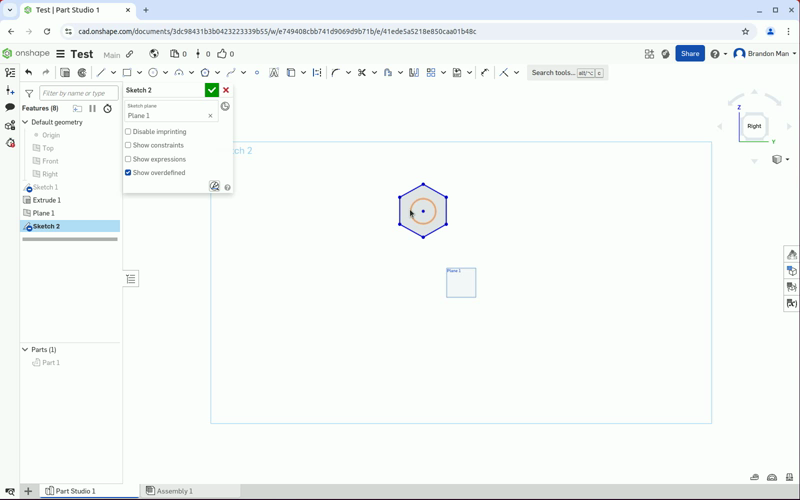
scroll(6)
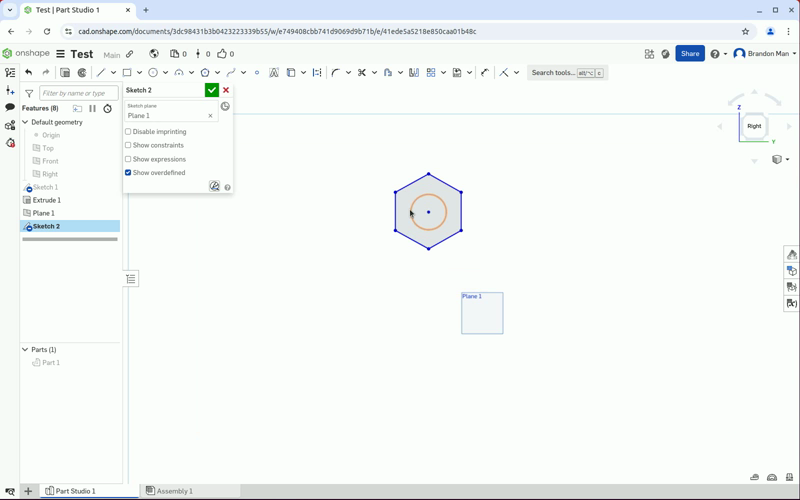
scroll(6)
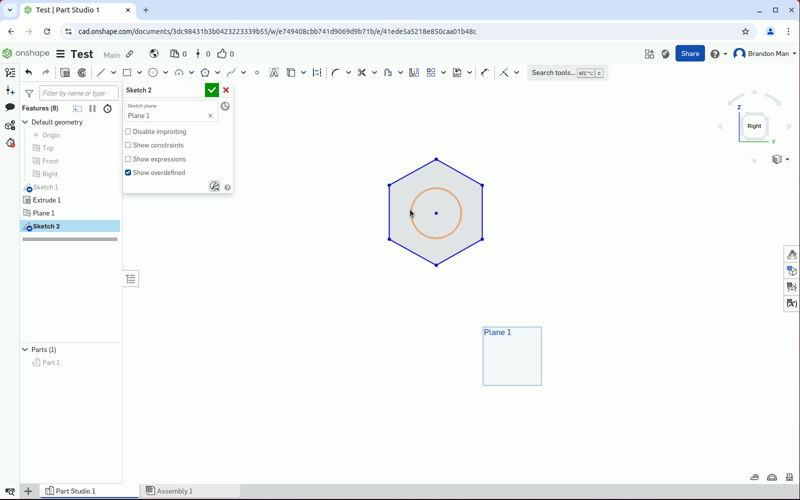
scroll(6)
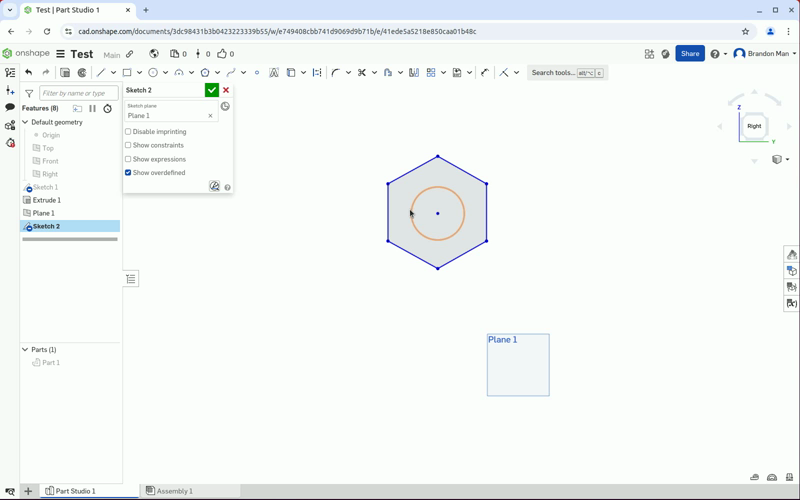
scroll(6)
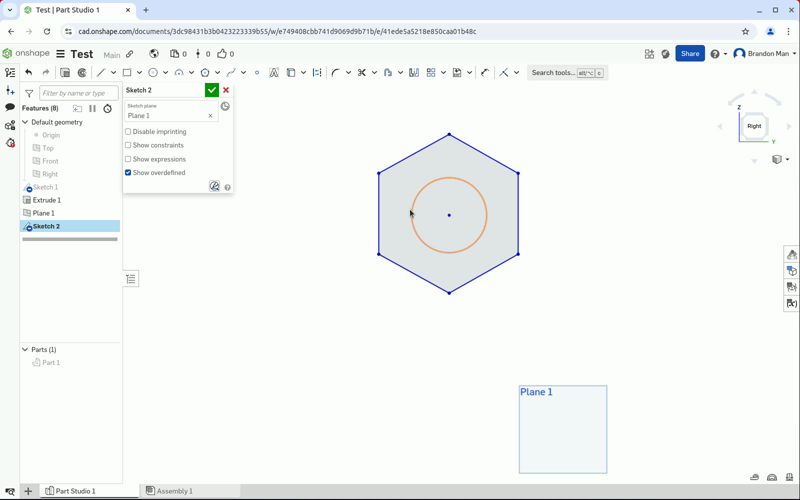
scroll(6)
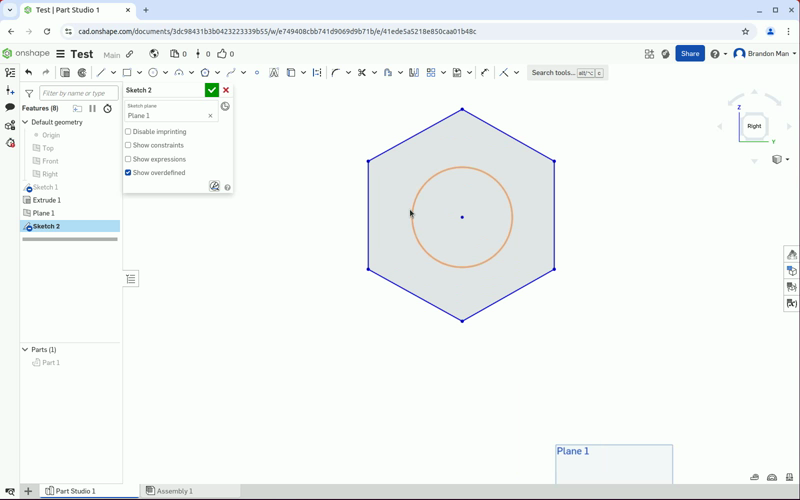
scroll(6)
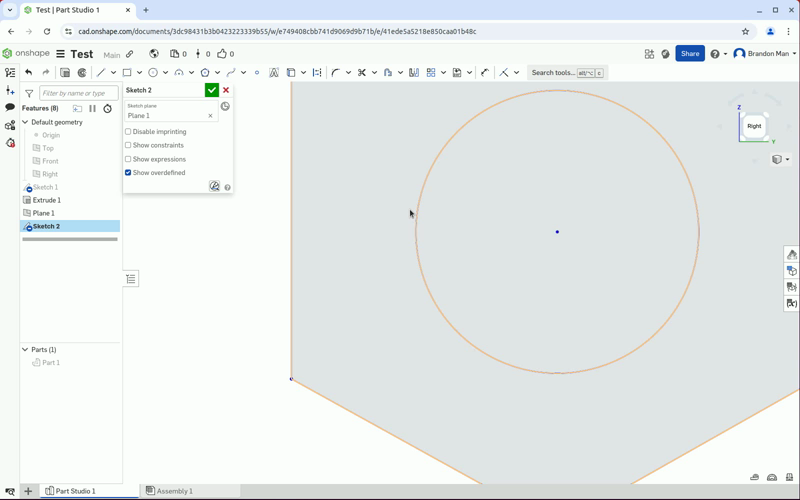
click(410, 209)
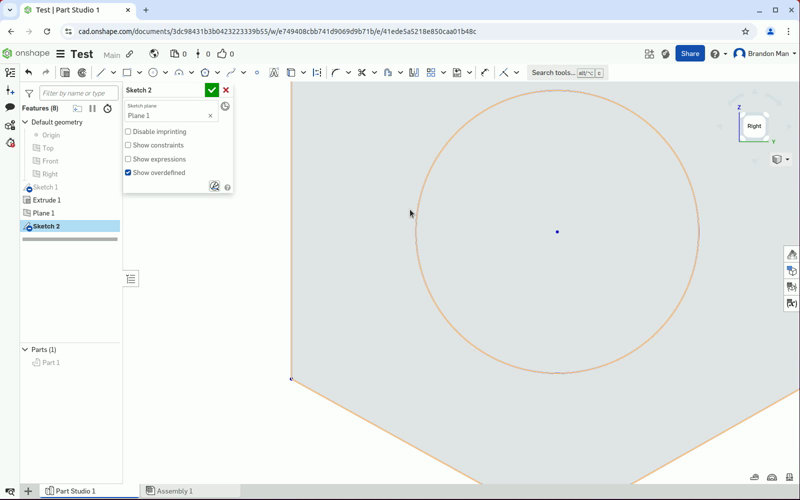
scroll(-6)
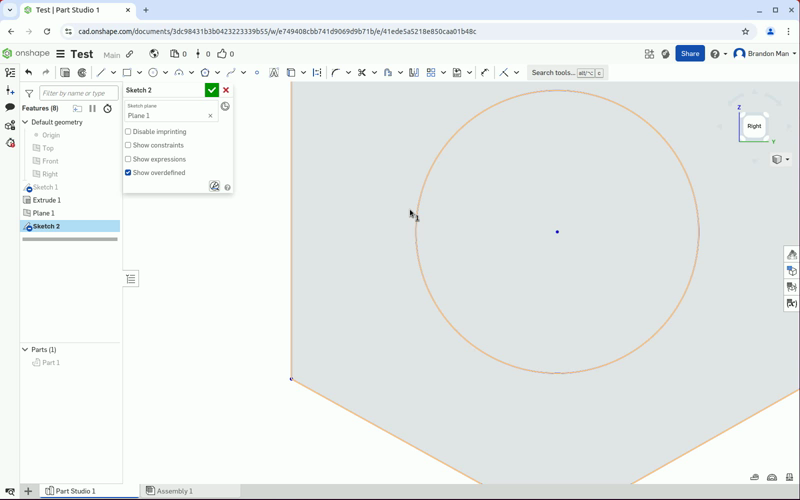
scroll(-6)
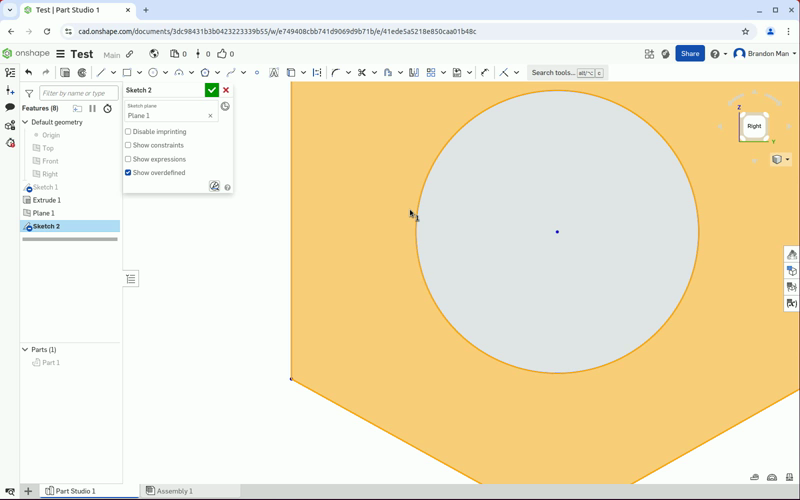
scroll(-6)
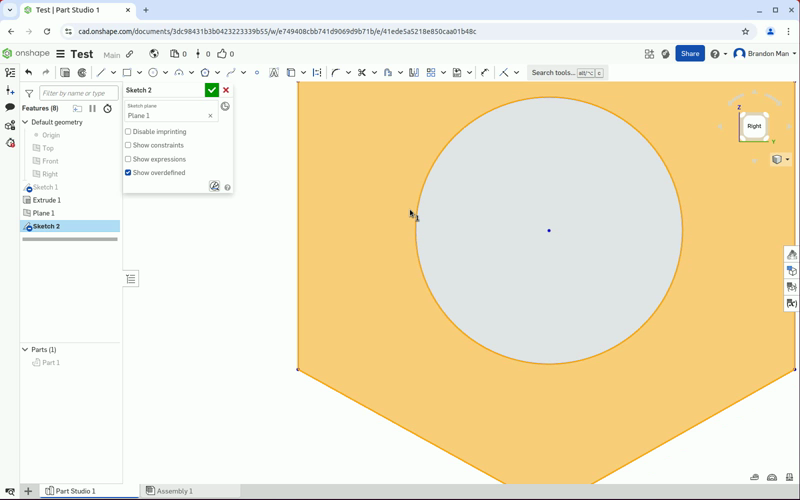
scroll(-6)
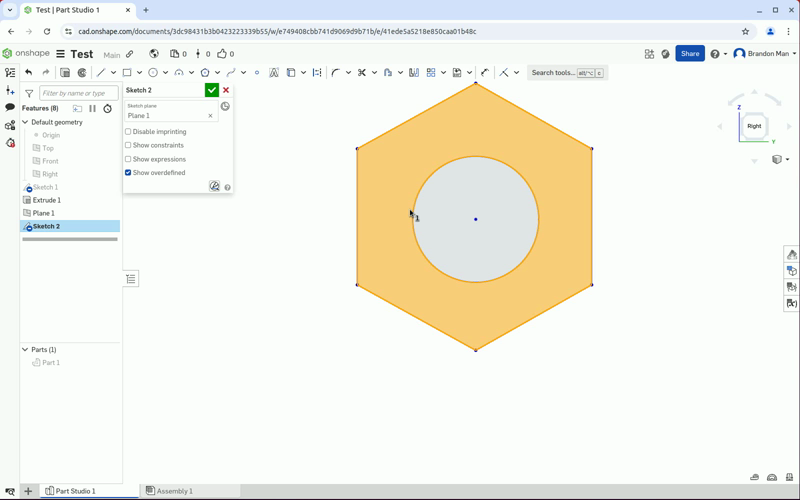
scroll(-6)
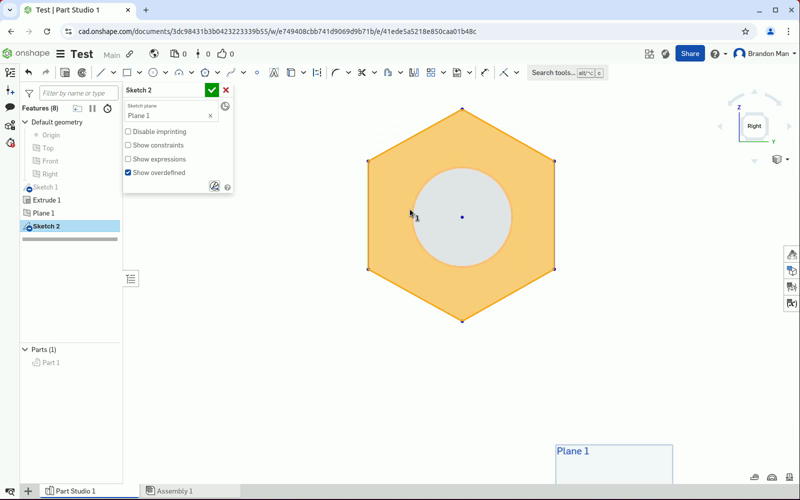
scroll(-6)
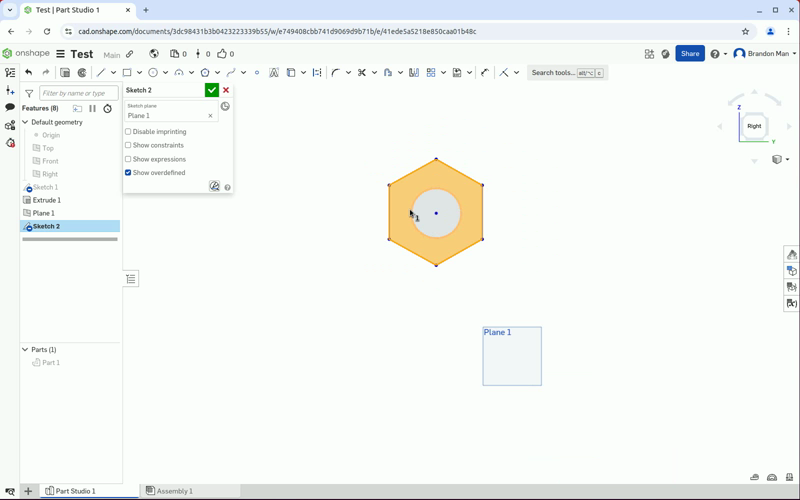
scroll(-6)
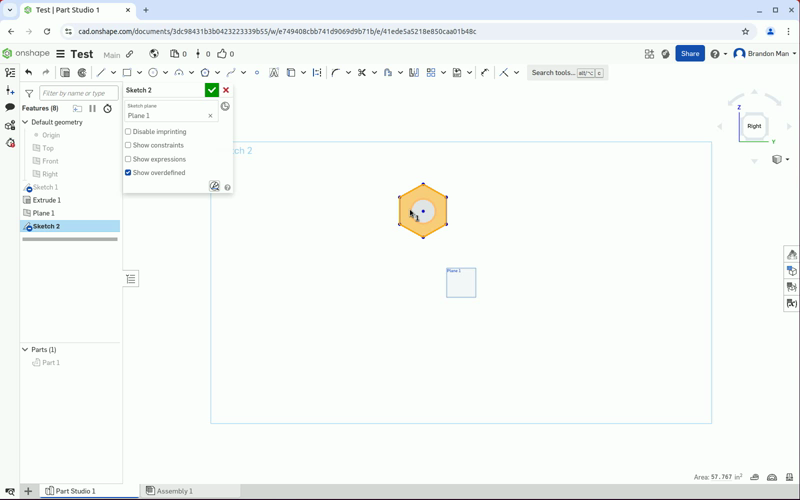
mouse_move(73, 352)
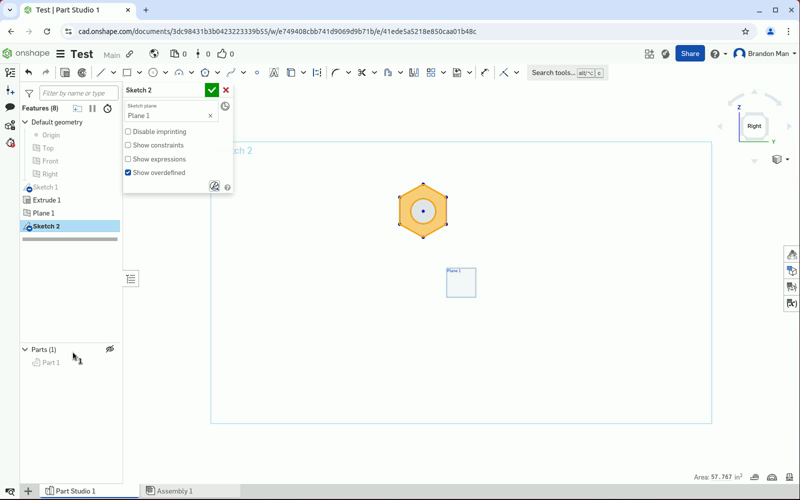
key(shift+y)
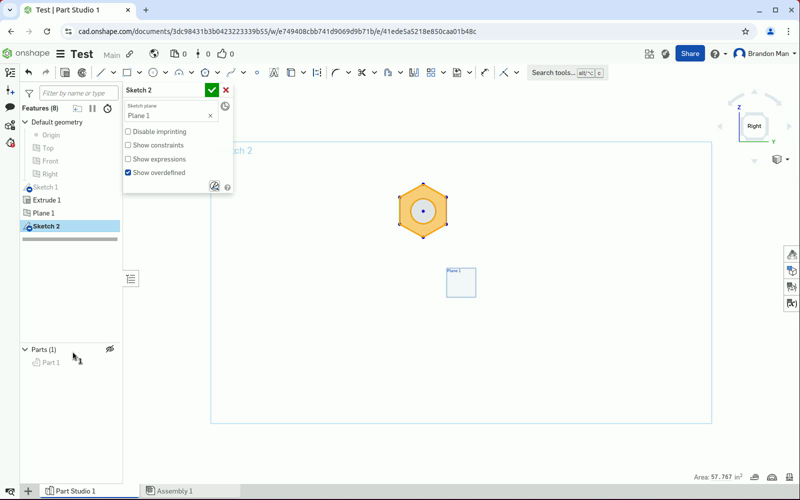
key(shift+e)
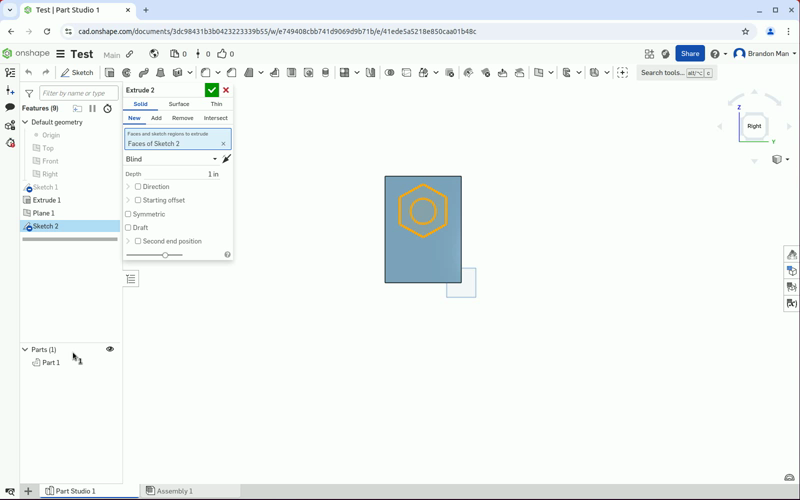
mouse_move(143, 106)
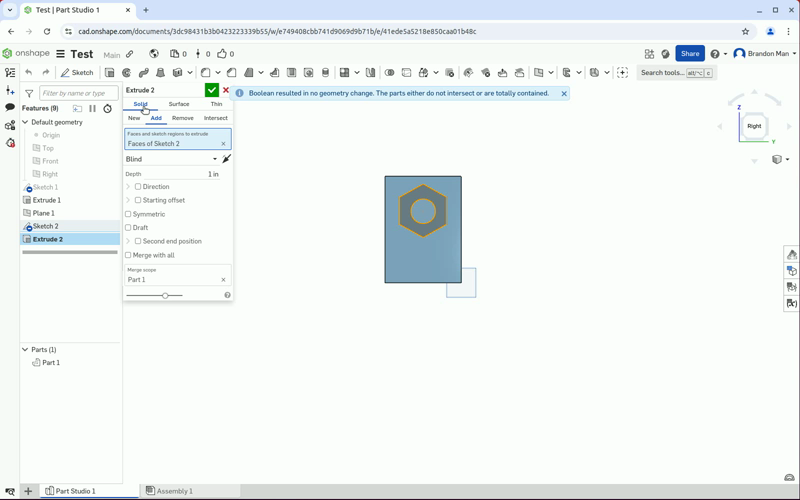
click(143, 106)
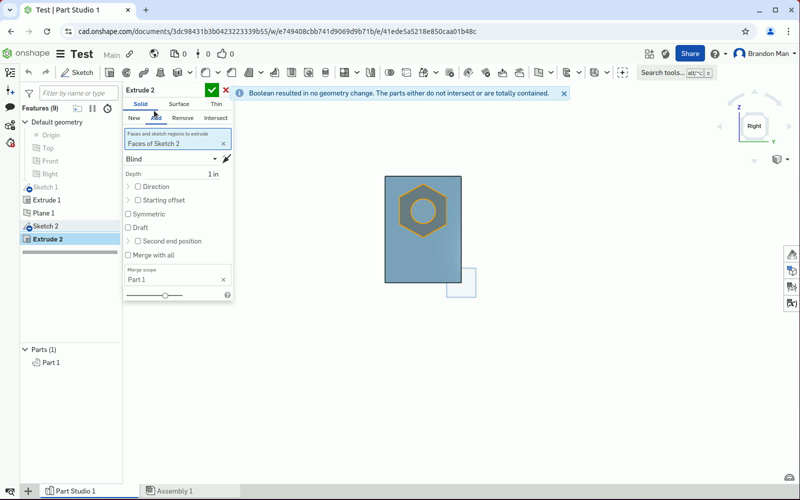
mouse_move(186, 120)
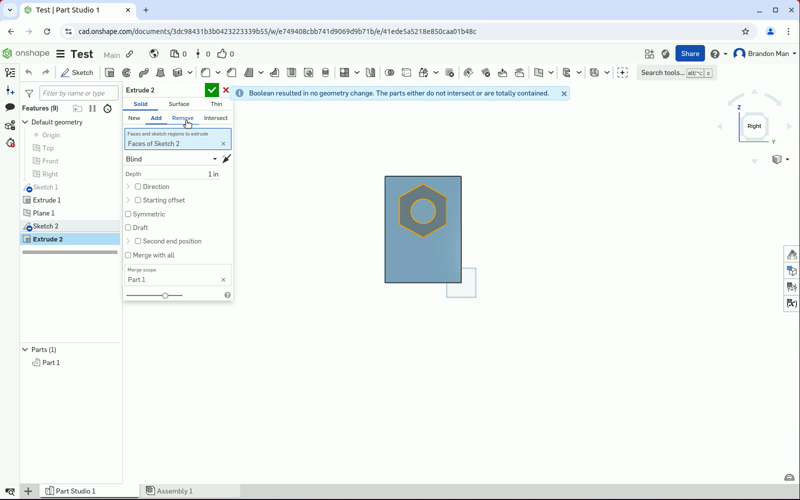
click(186, 120)
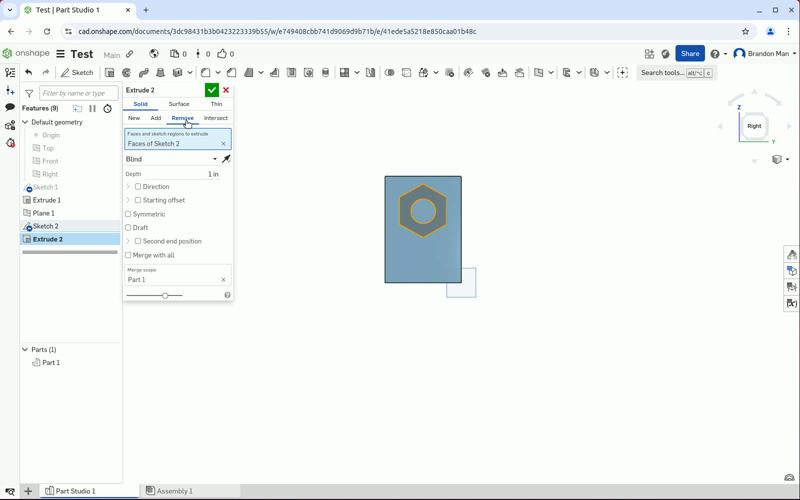
key(tab, 4)
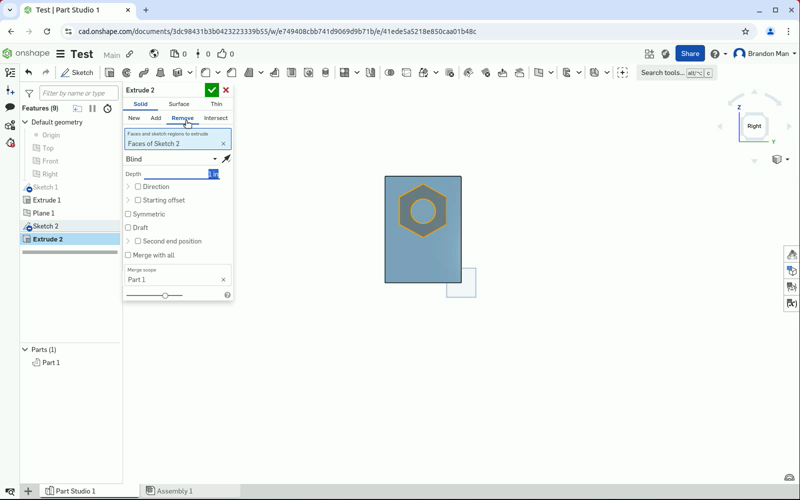
text(4.814)
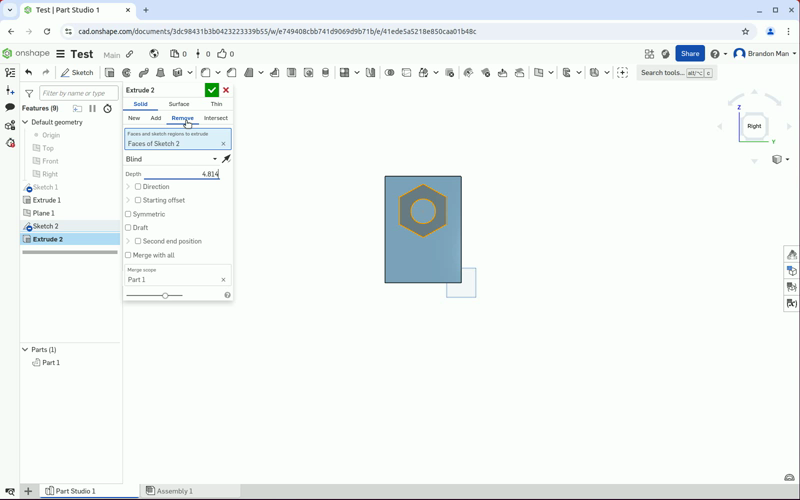
key(tab, 6)
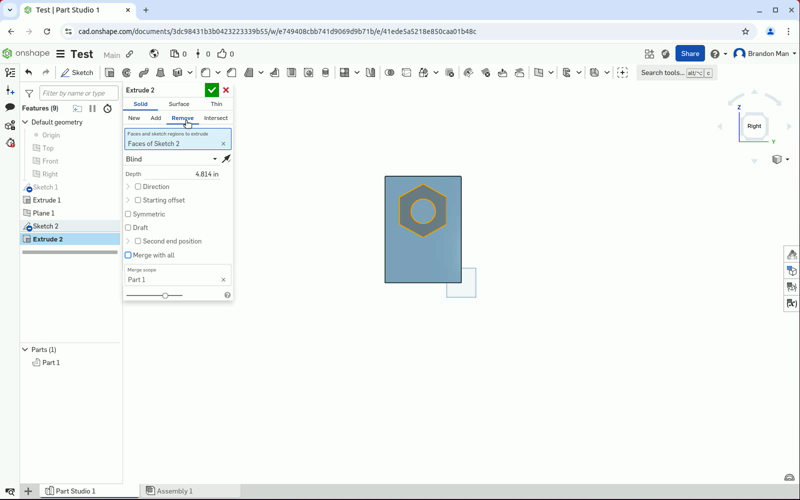
key(space)
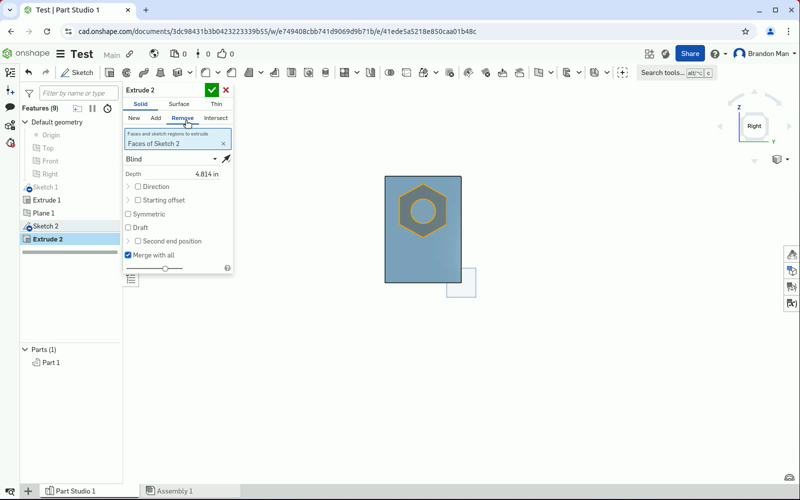
key(enter)
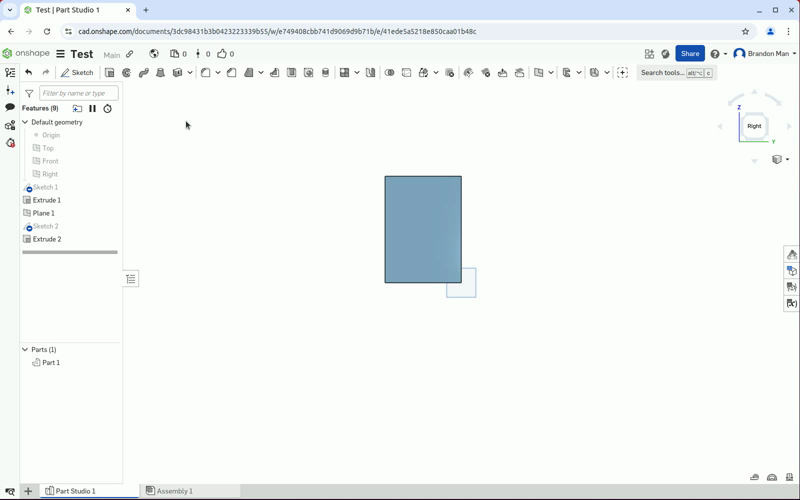
key(shift+h)
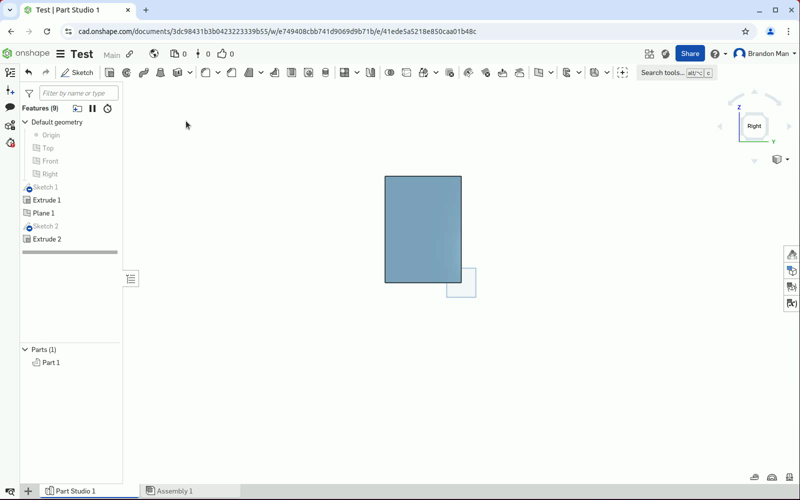
key(shift+h)
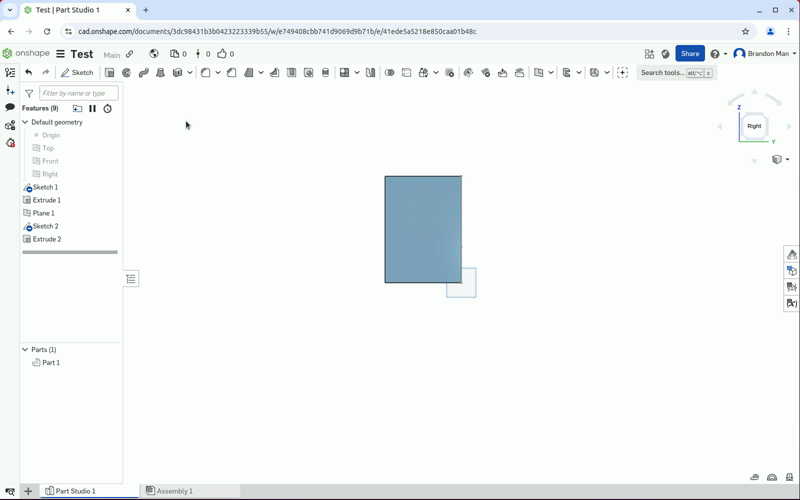
key(shift+7)
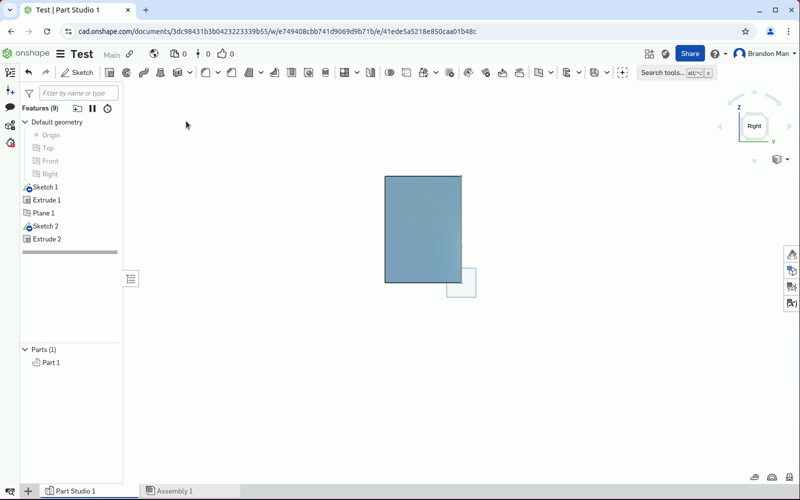
key(right, 2)
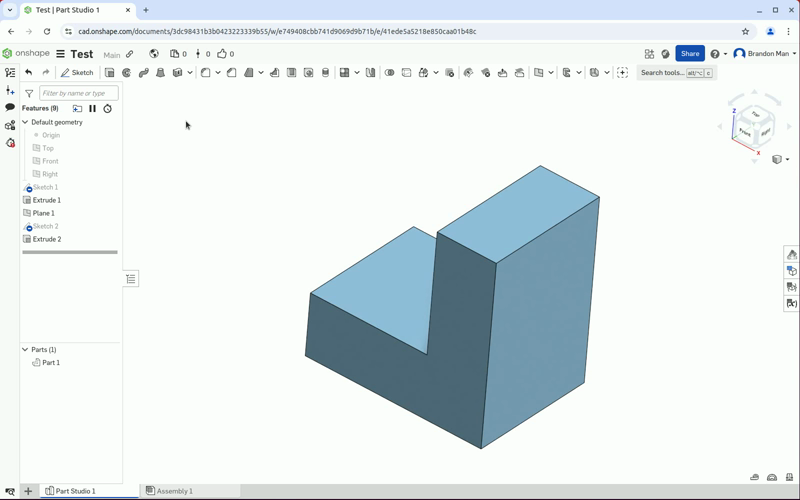
key(down, 2)
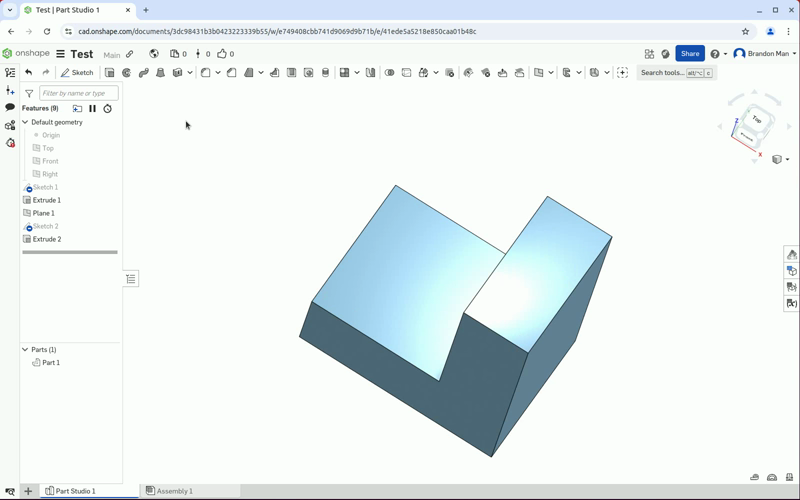
key(up, 2)
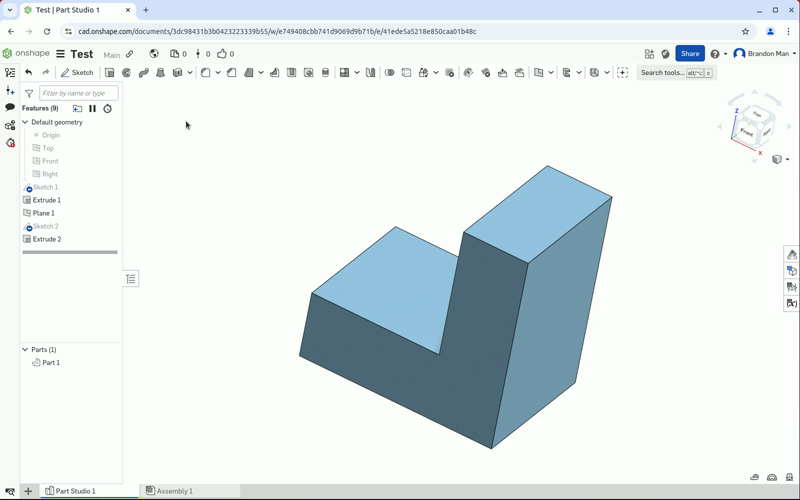
key(left, 2)
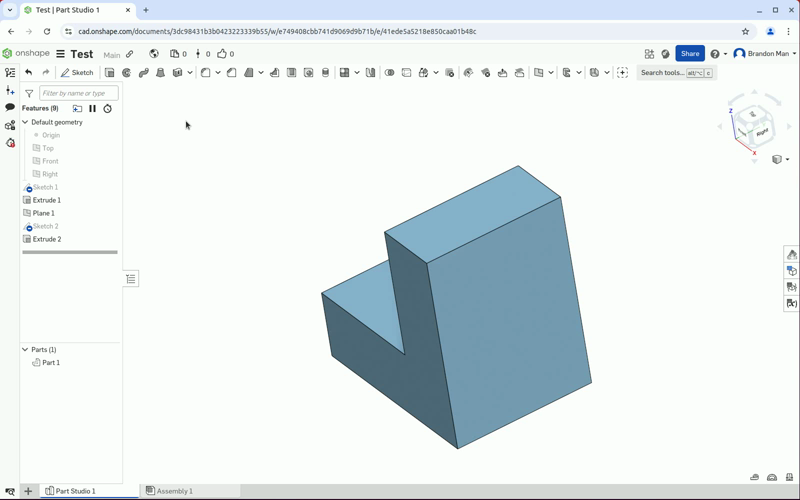
mouse_move(73, 189)
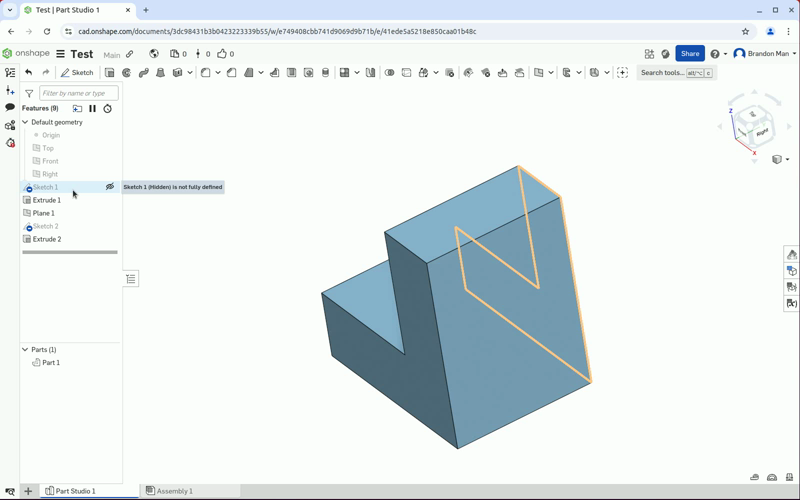
click(73, 189)